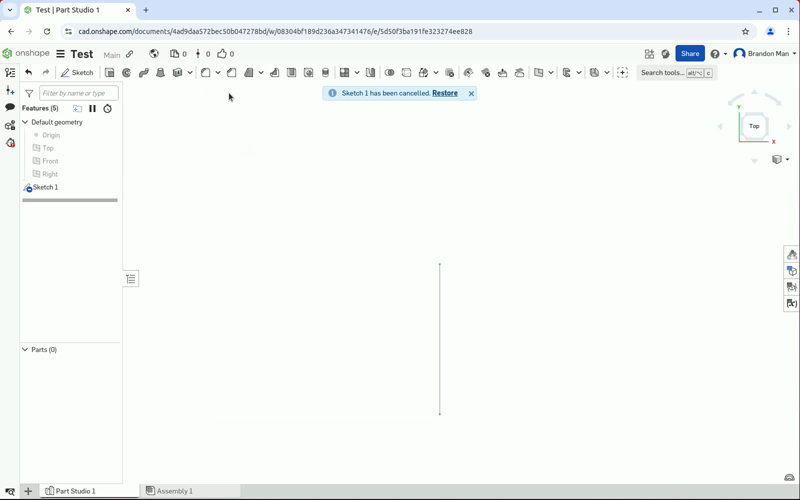
key(shift+h)
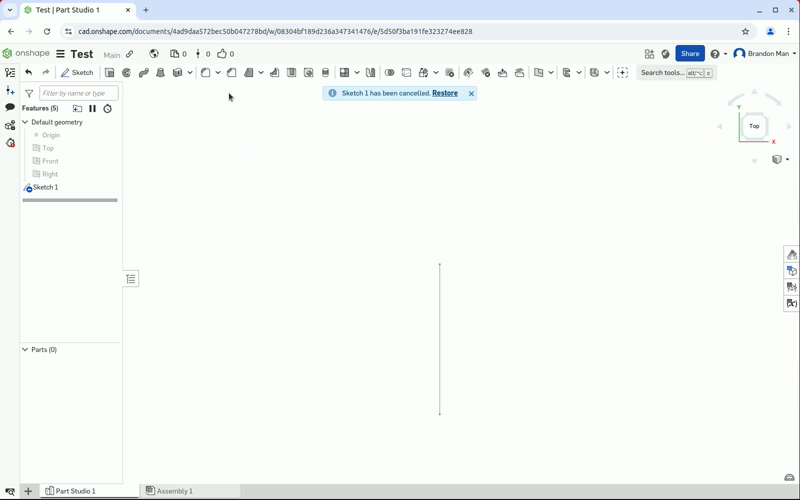
key(shift+s)
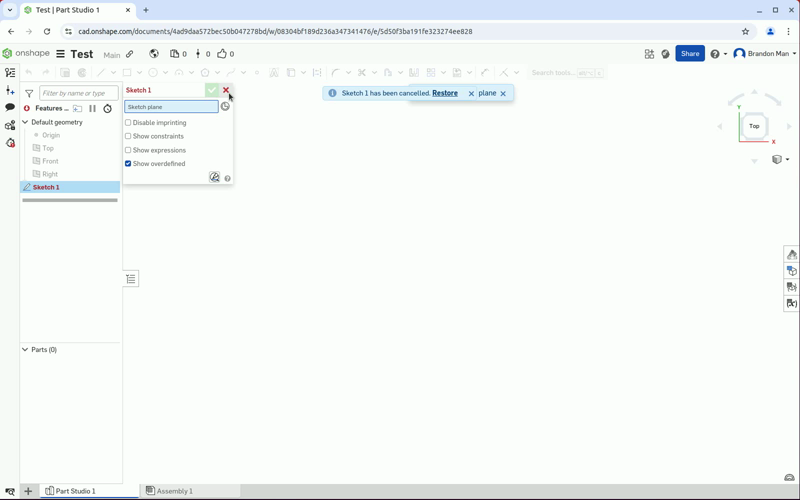
mouse_move(73, 150)
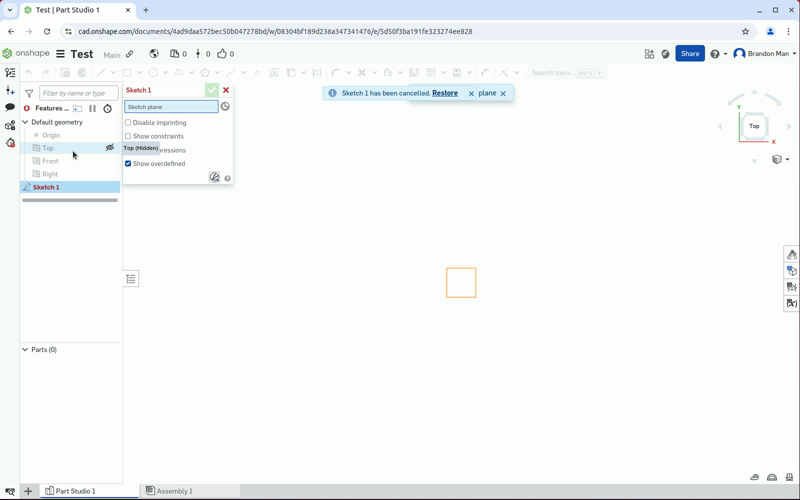
click(73, 150)
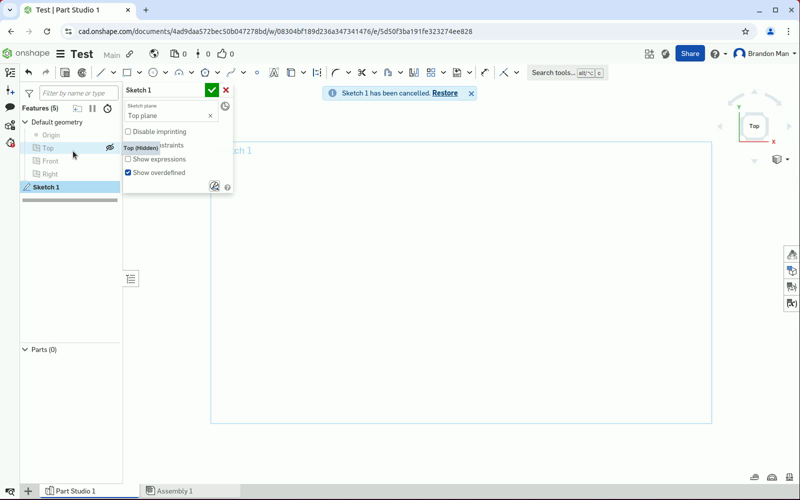
mouse_move(73, 352)
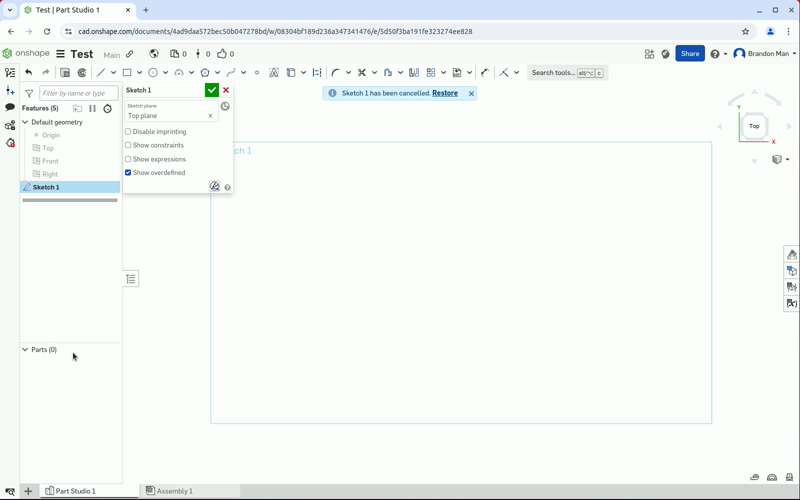
key(y)
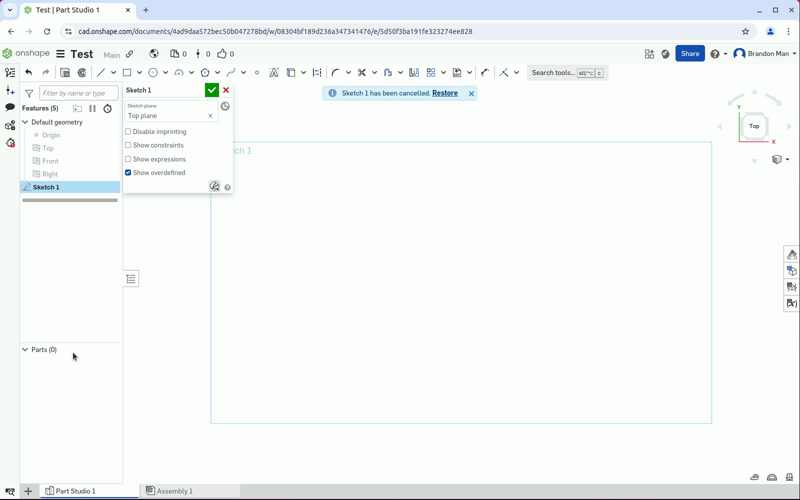
key(l)
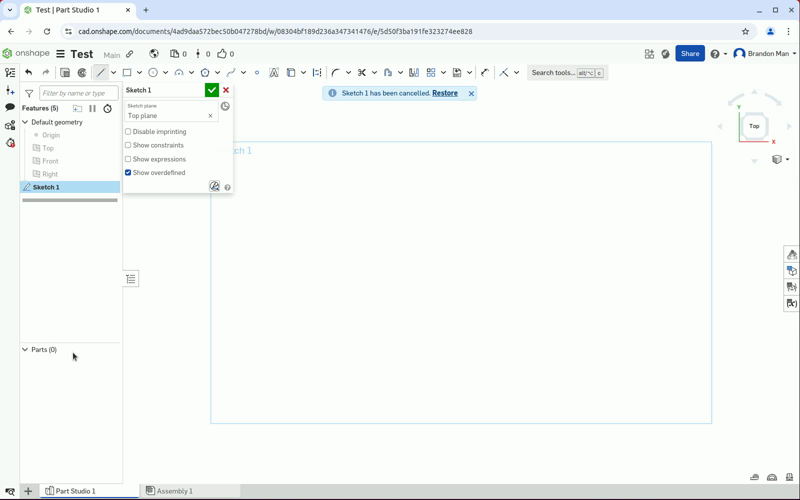
key_down(shift)
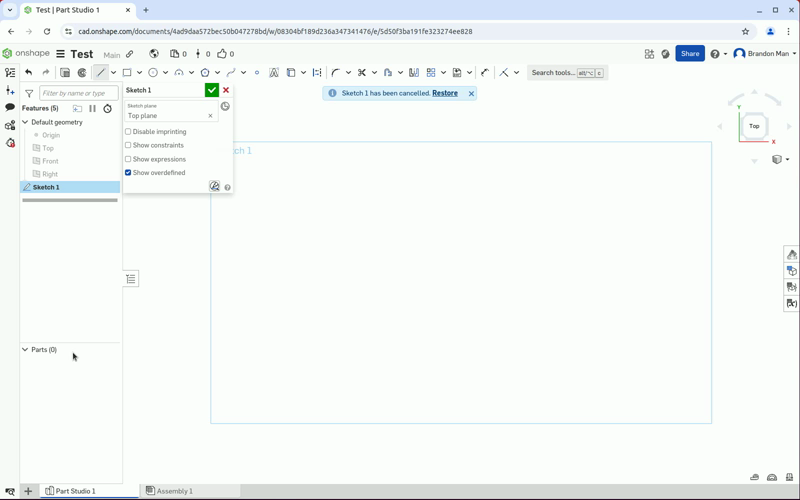
mouse_move(423, 324)
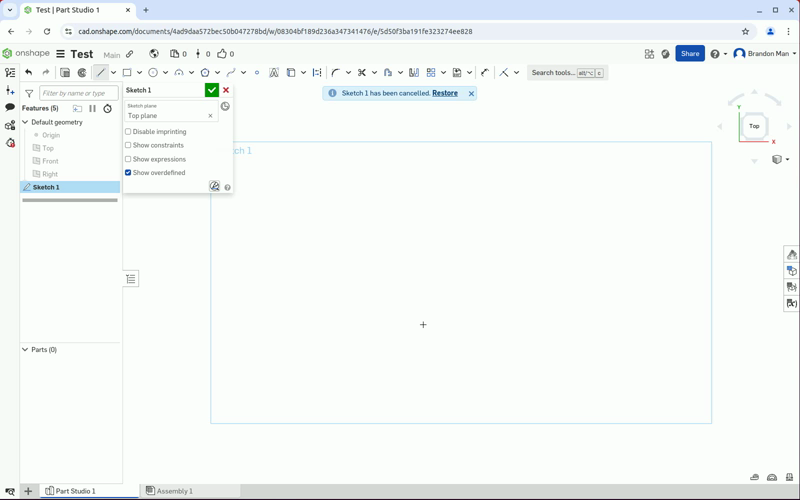
click(423, 324)
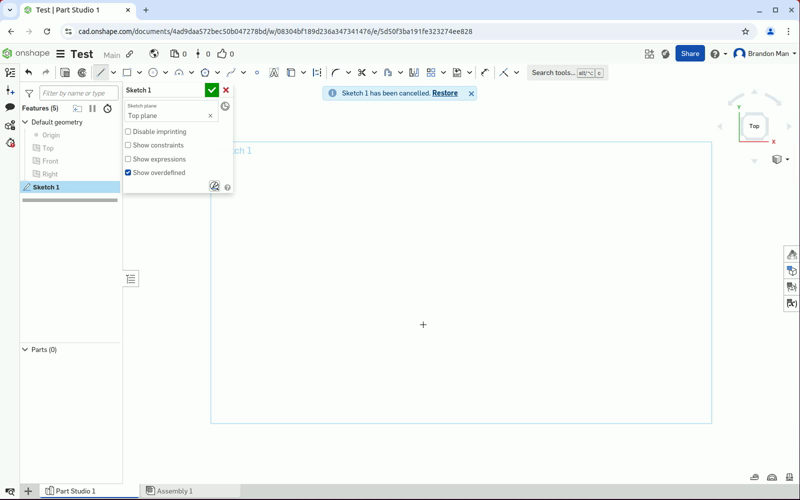
key_up(shift)
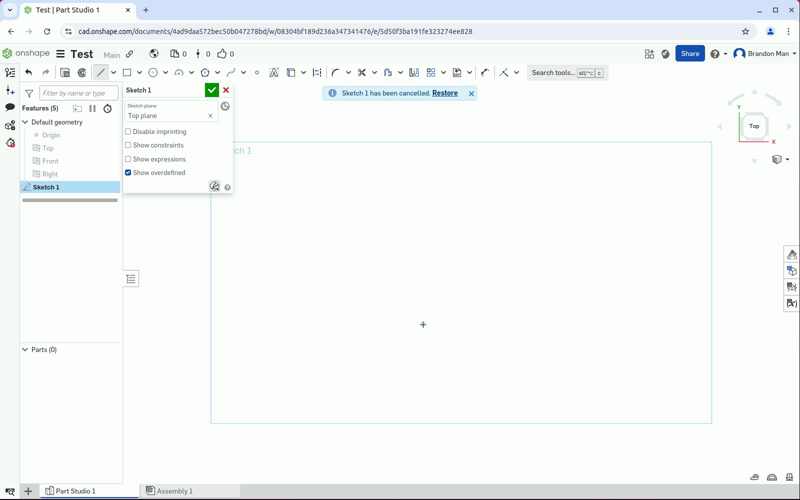
key_down(shift)
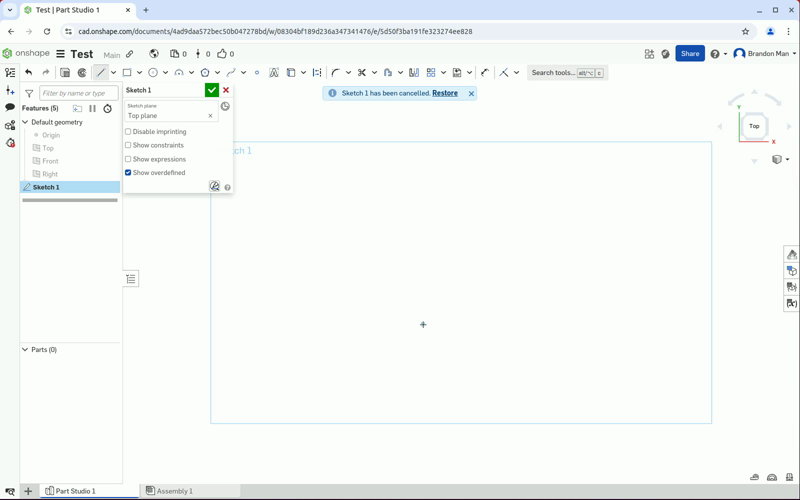
mouse_move(516, 324)
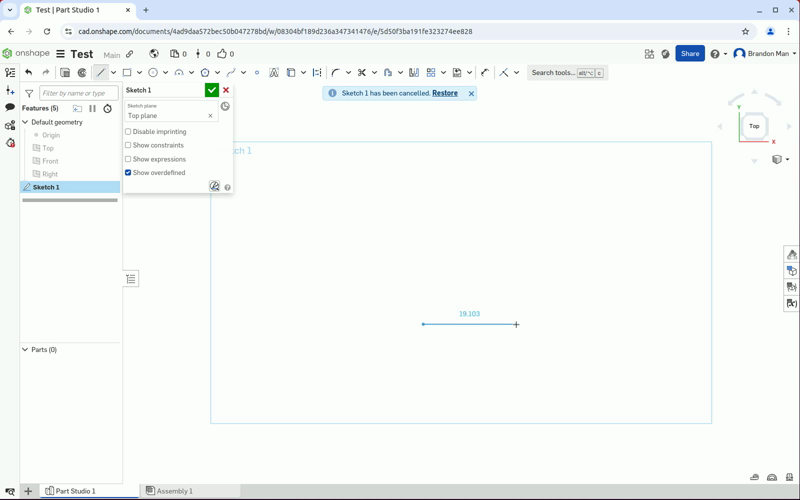
click(516, 324)
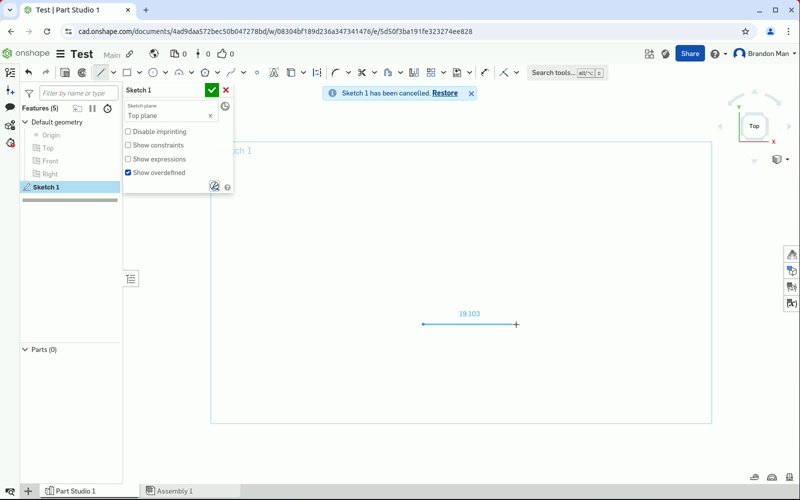
key_up(shift)
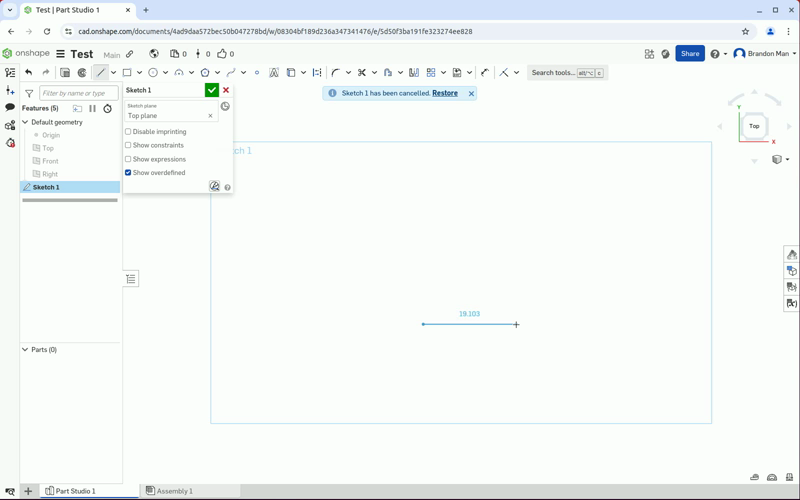
key_down(shift)
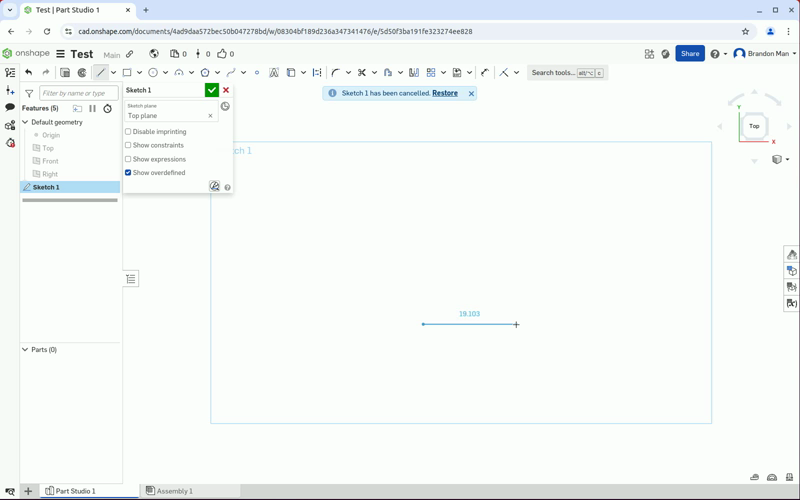
mouse_move(516, 257)
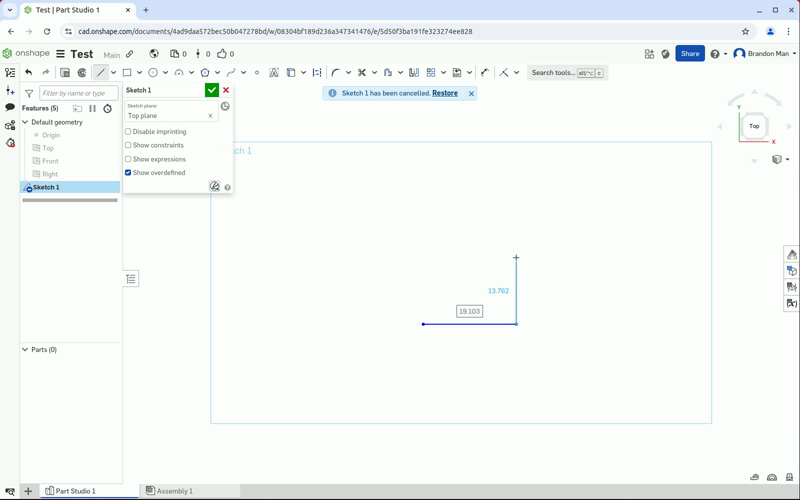
click(516, 257)
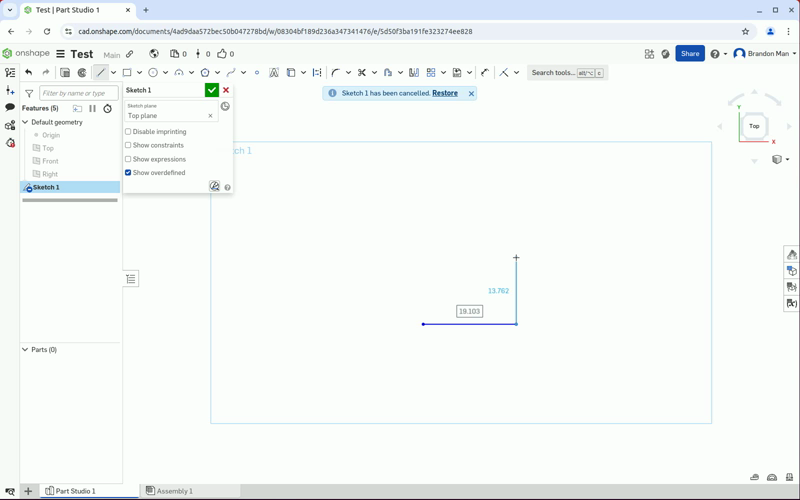
key_up(shift)
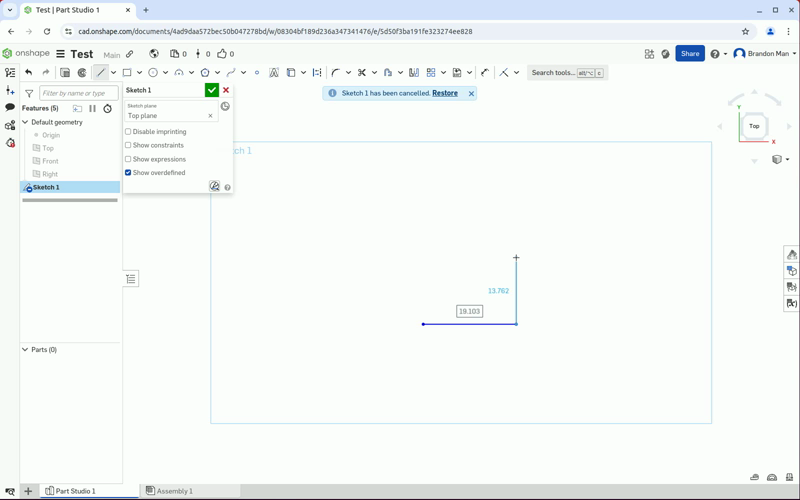
key_down(shift)
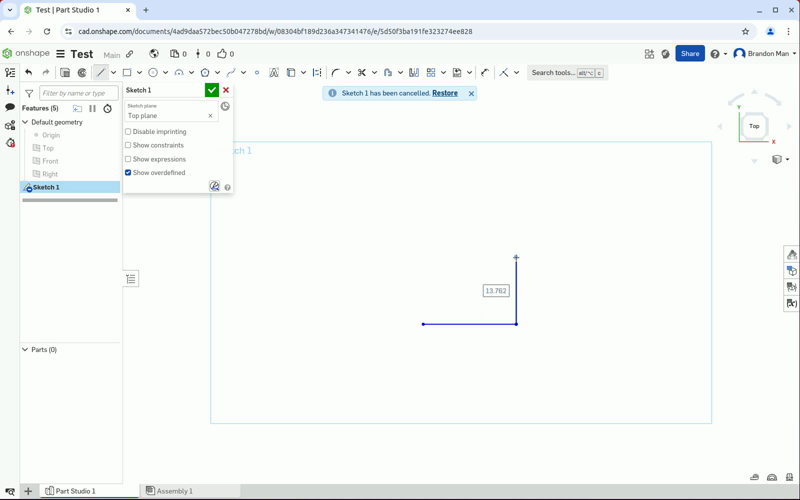
mouse_move(423, 257)
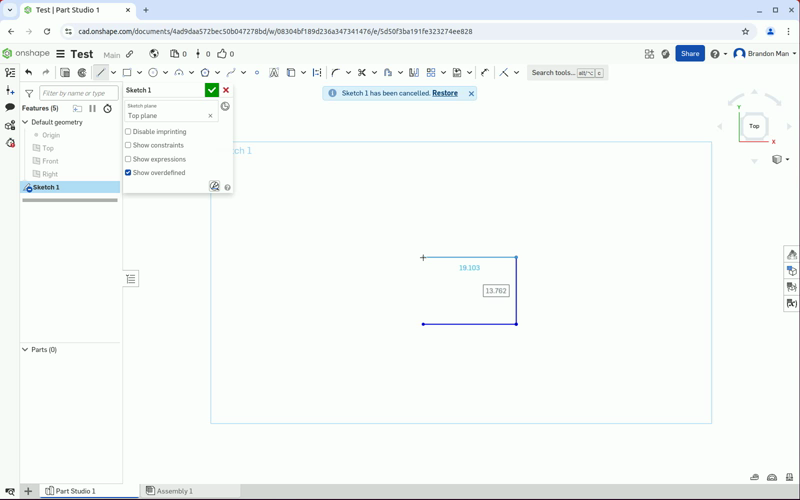
click(423, 257)
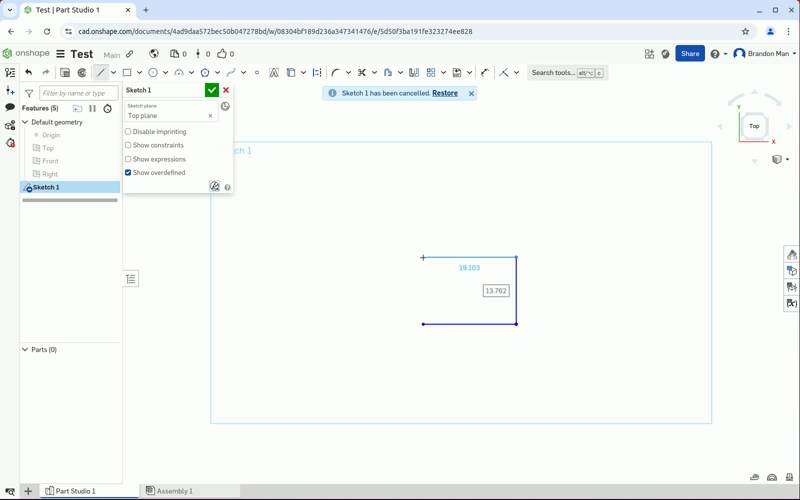
key_up(shift)
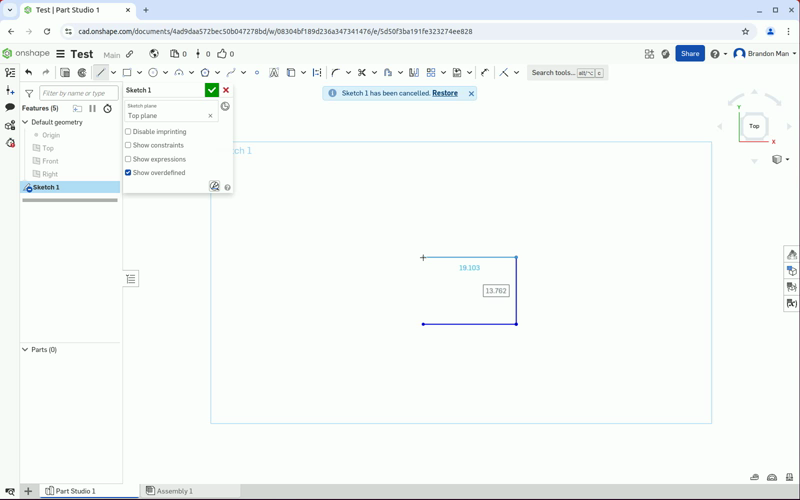
key_down(shift)
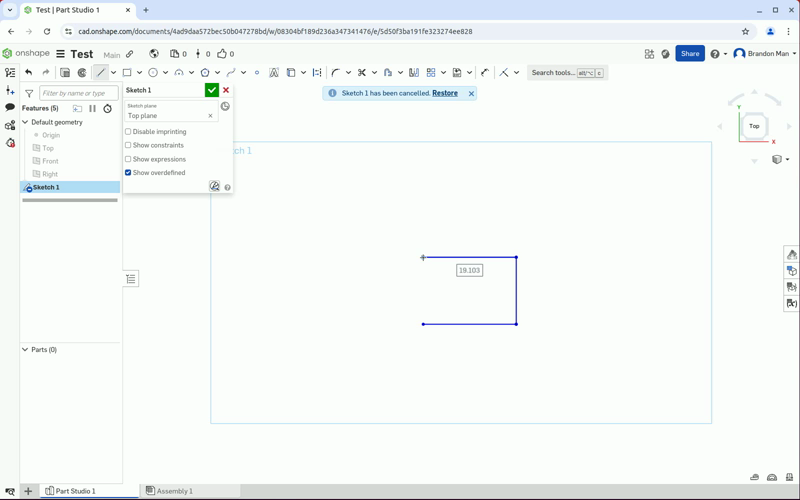
mouse_move(423, 324)
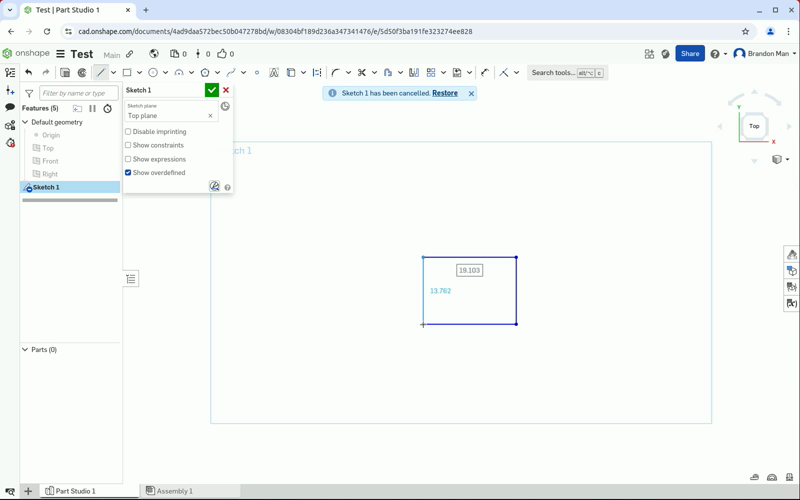
key_up(shift)
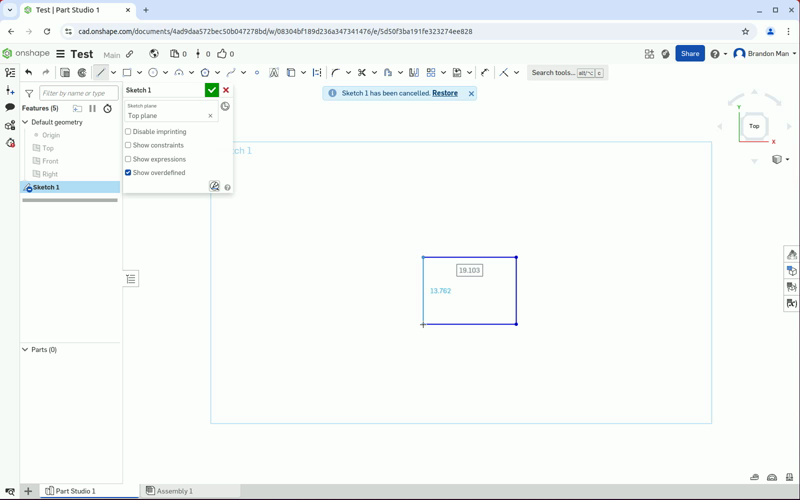
click(423, 324)
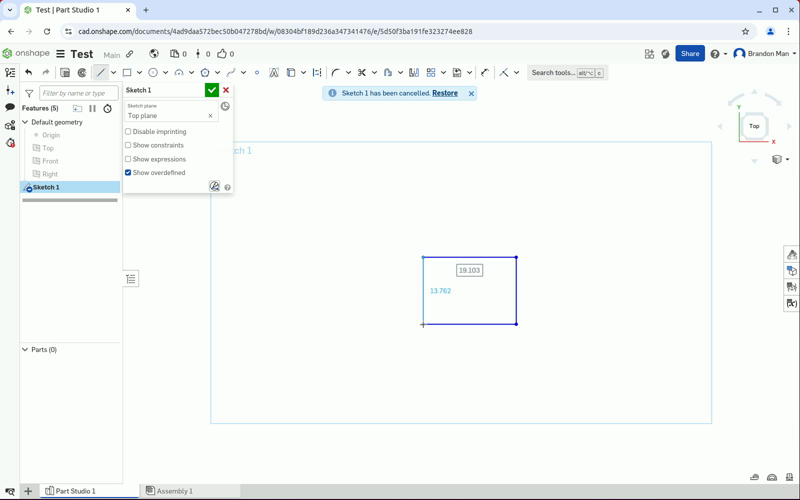
key(esc)
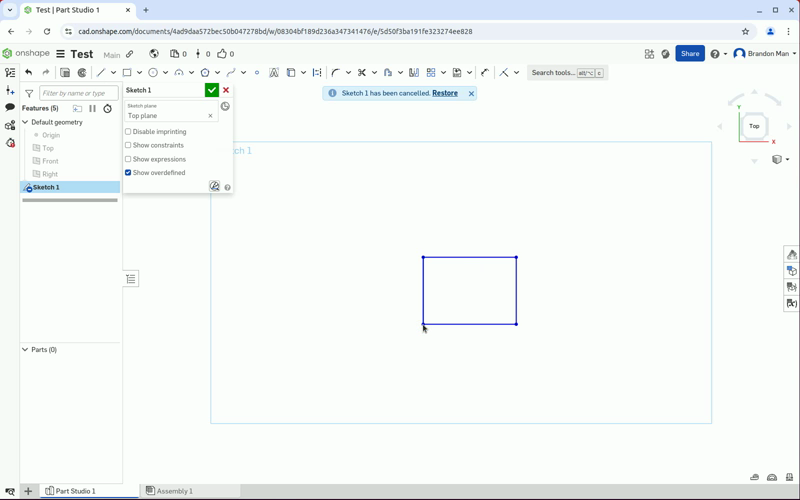
mouse_move(462, 263)
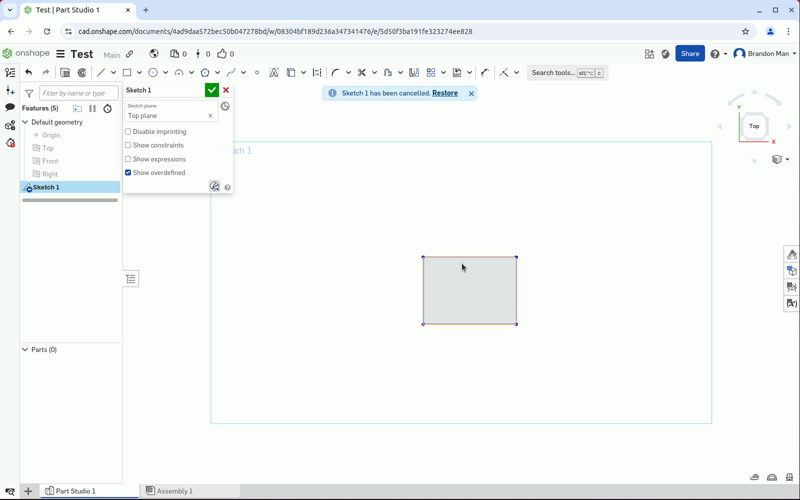
click(462, 263)
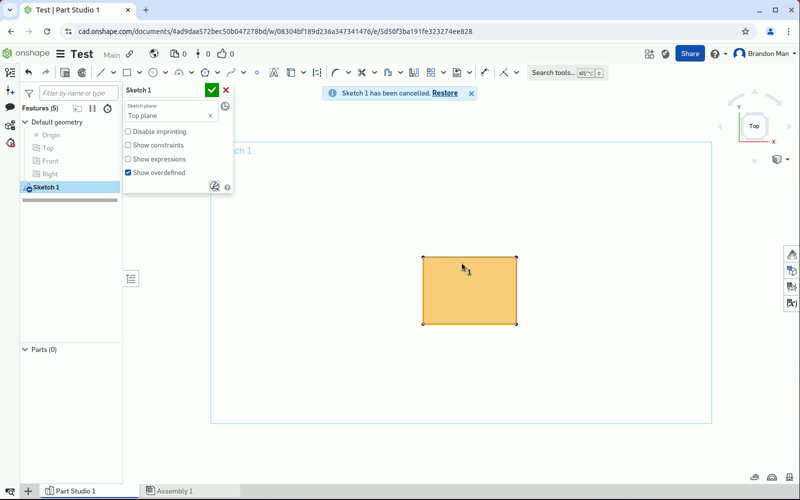
mouse_move(73, 352)
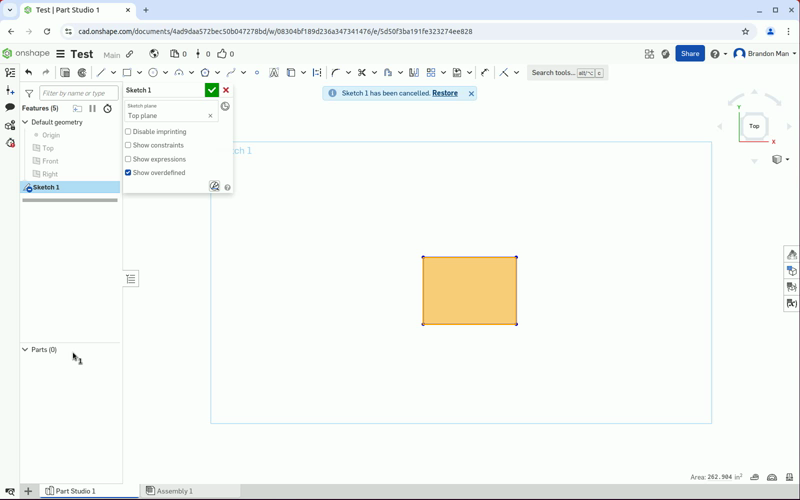
key(shift+y)
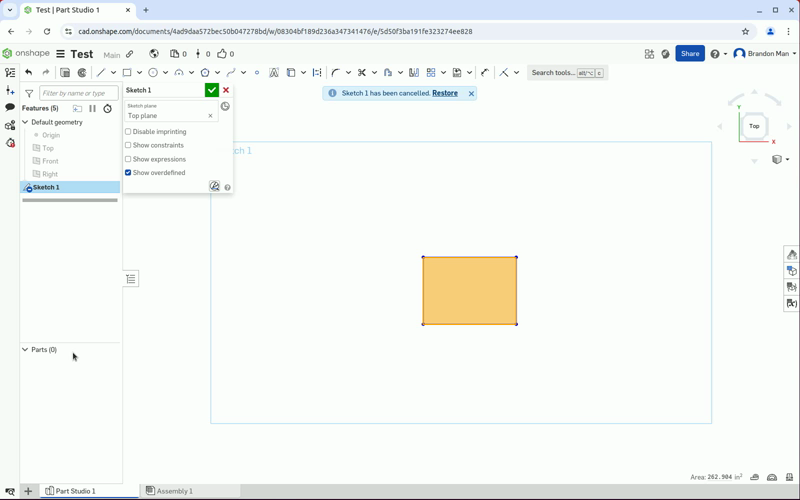
key(shift+e)
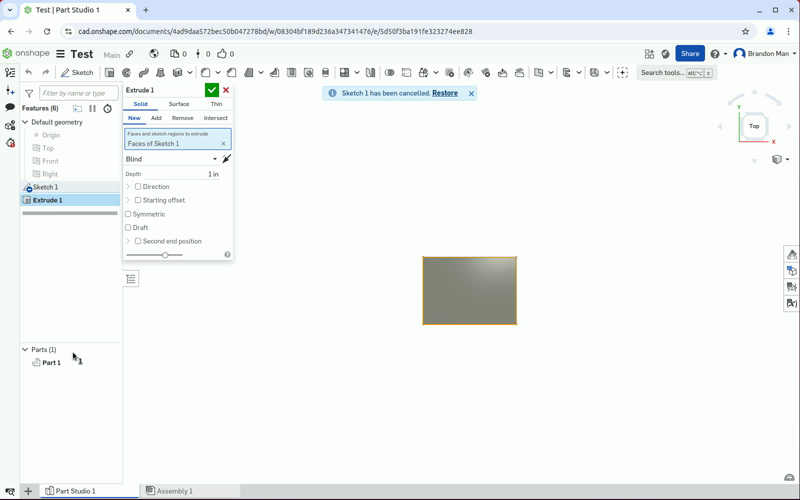
mouse_move(143, 106)
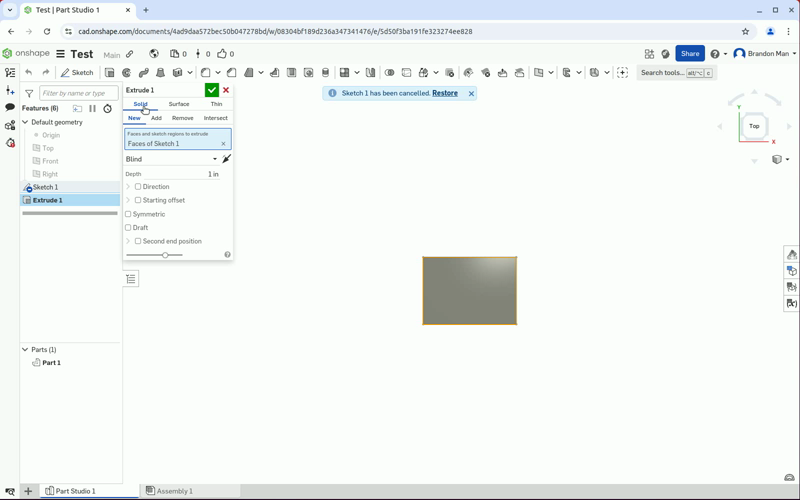
click(143, 106)
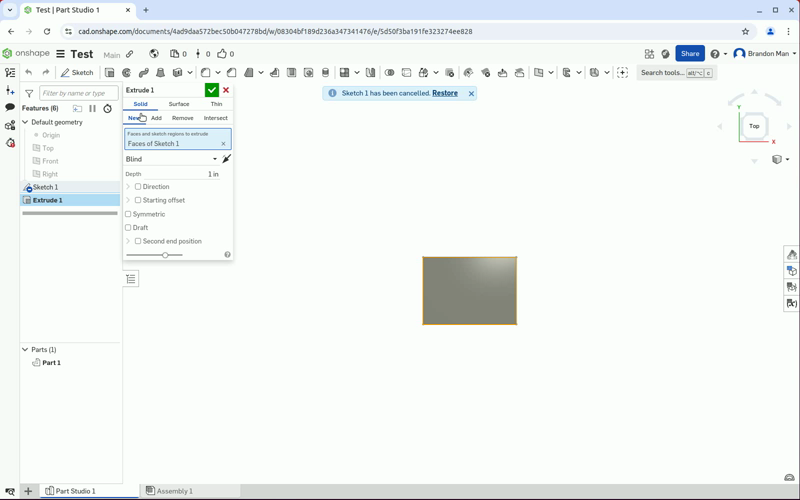
mouse_move(137, 120)
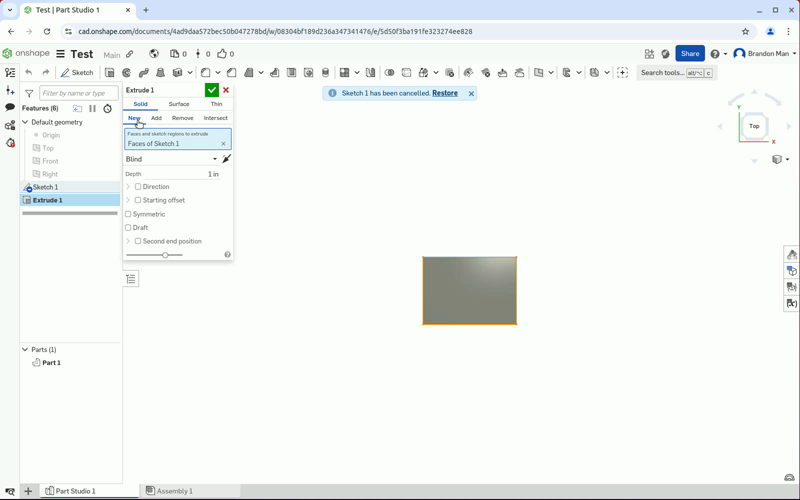
click(137, 120)
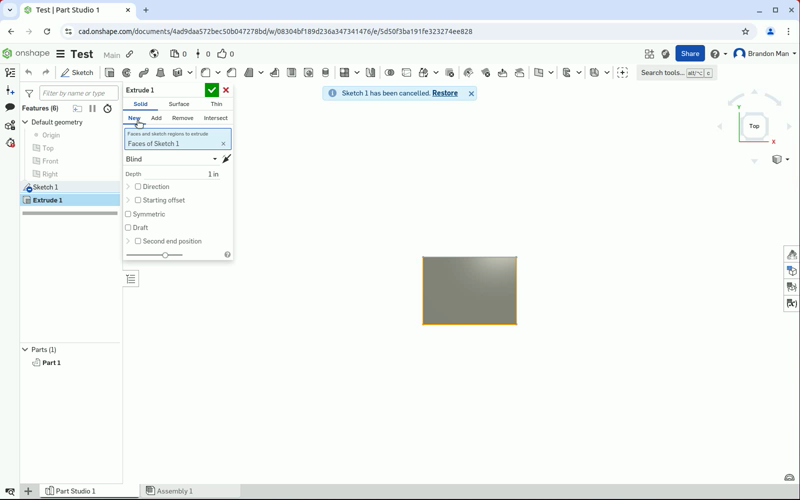
key(tab, 4)
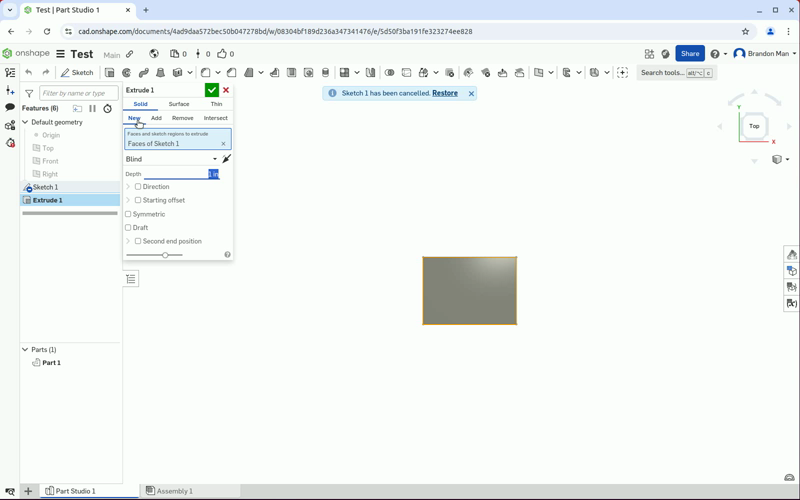
text(23.108)
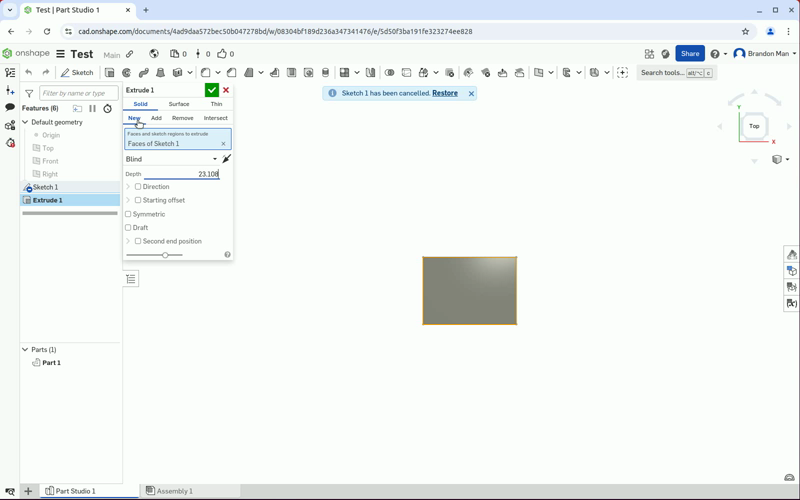
key(enter)
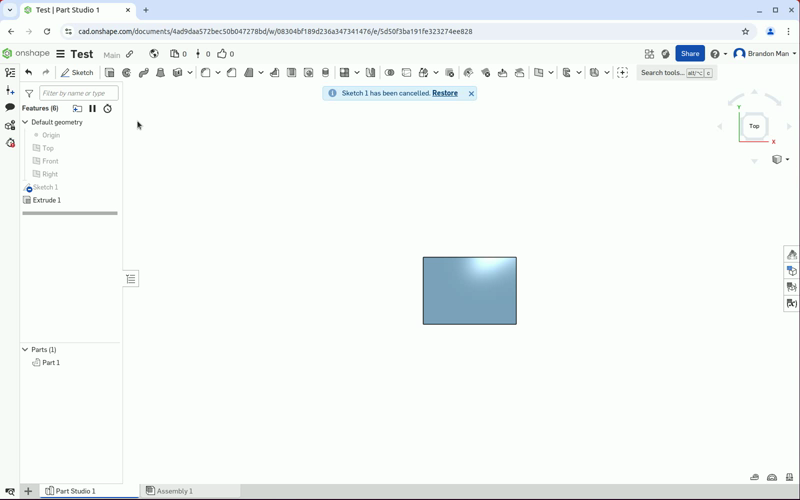
key(shift+h)
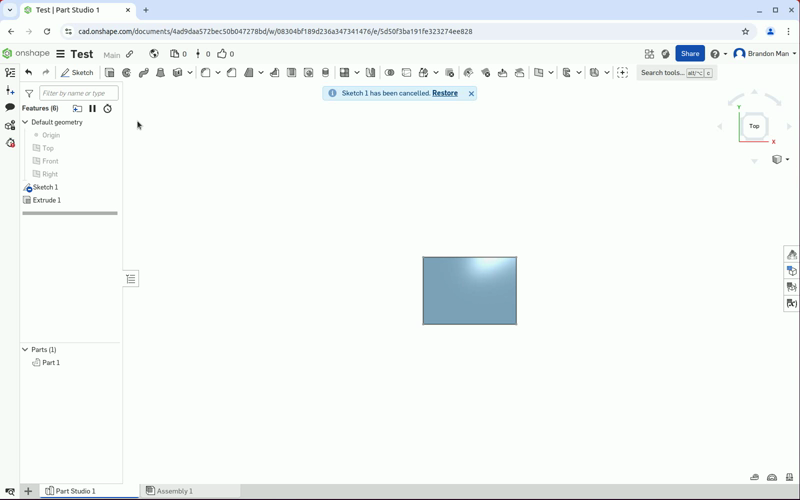
key(shift+h)
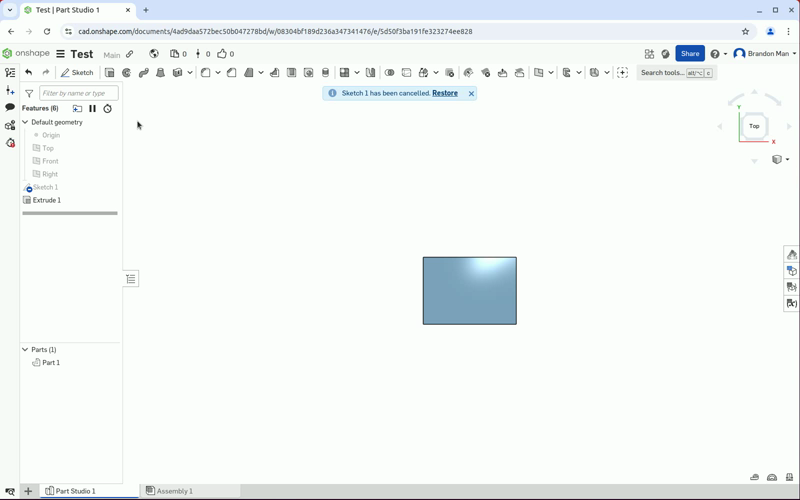
mouse_move(73, 189)
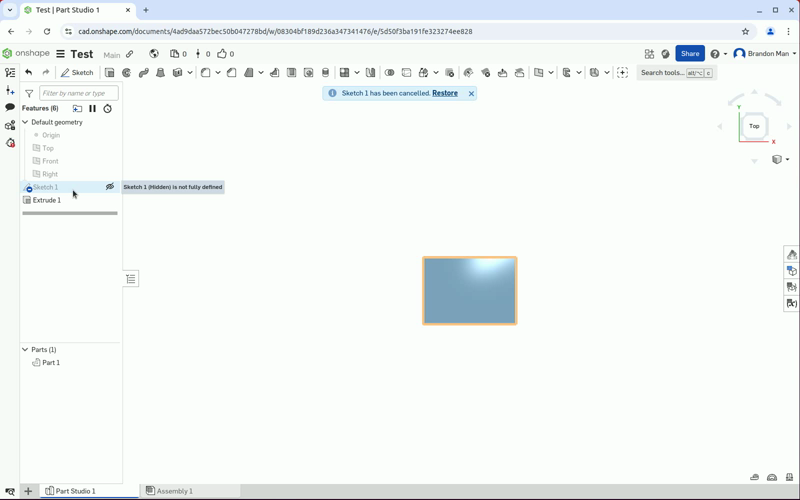
click(73, 189)
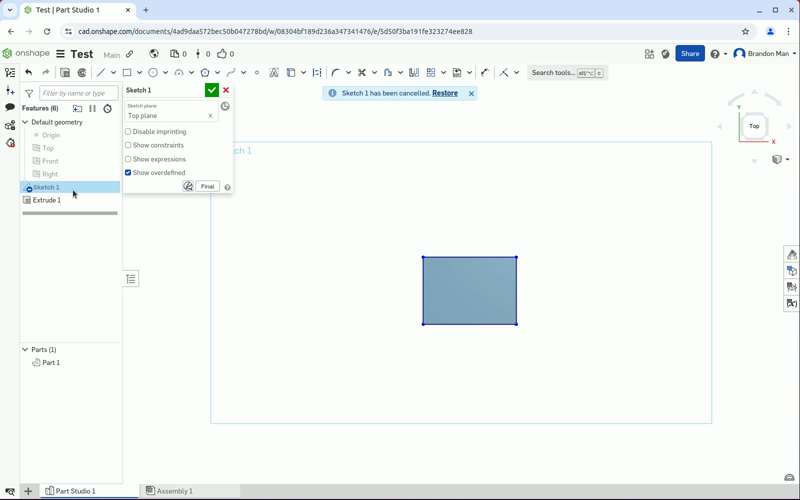
mouse_move(229, 92)
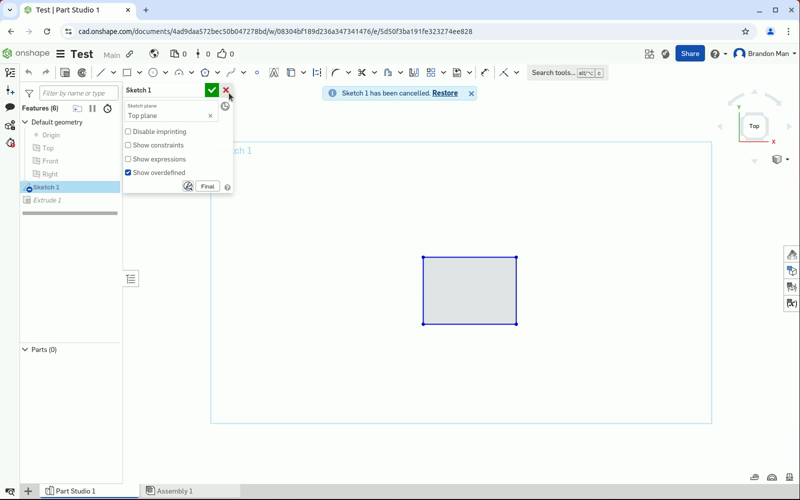
click(229, 92)
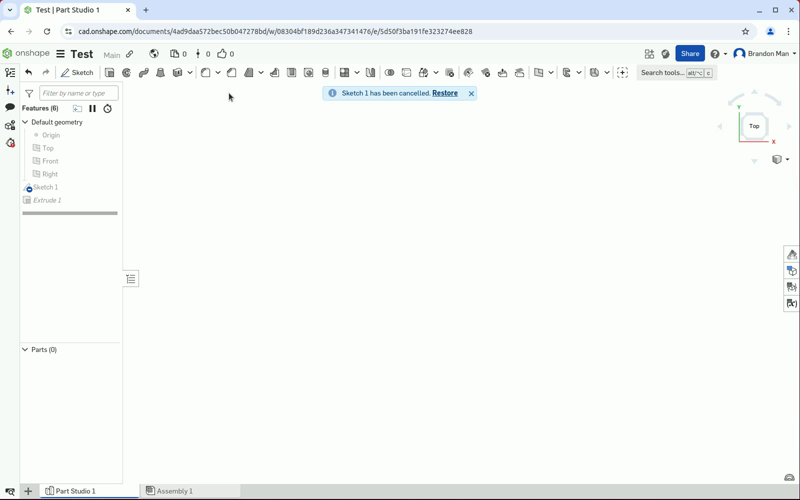
mouse_move(73, 352)
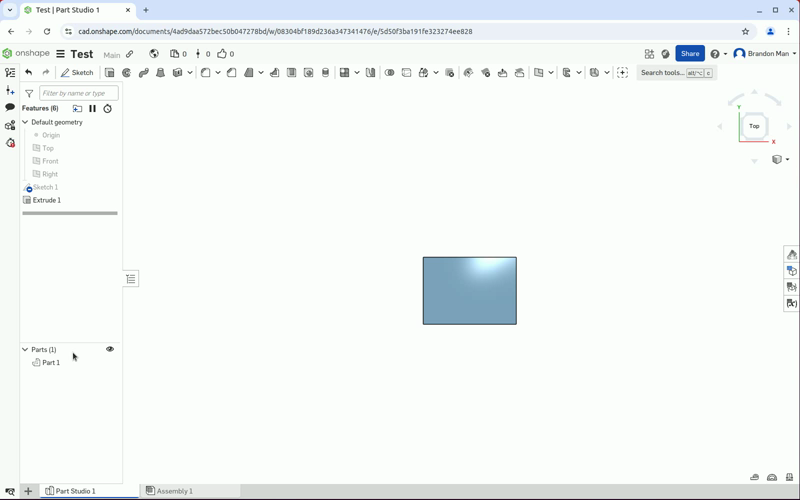
key(y)
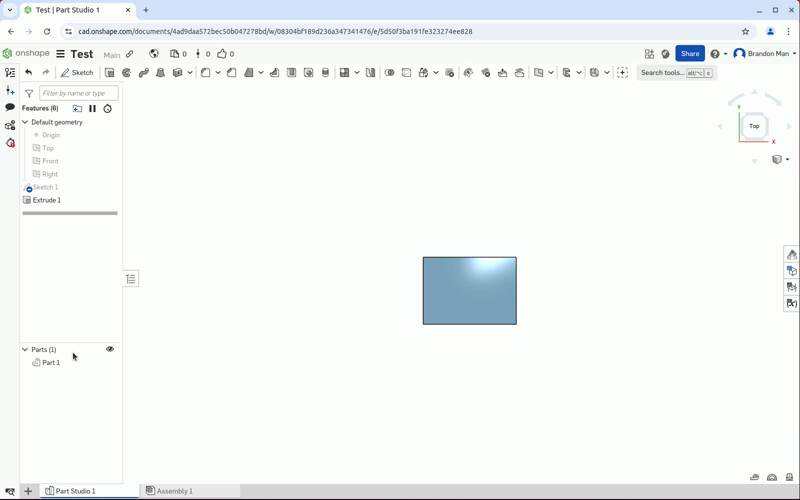
key(shift+p)
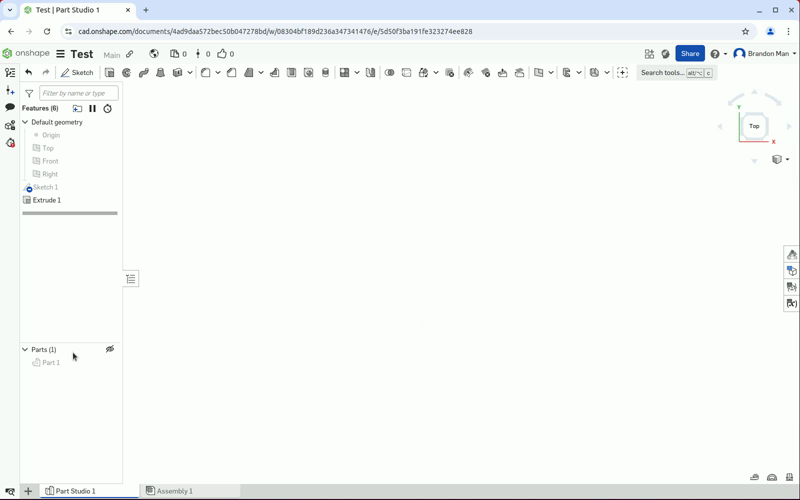
key(space)
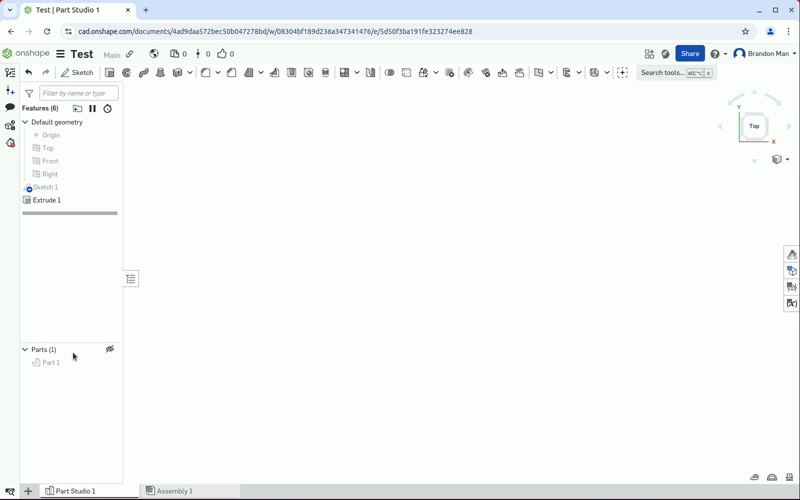
key_down(shift)
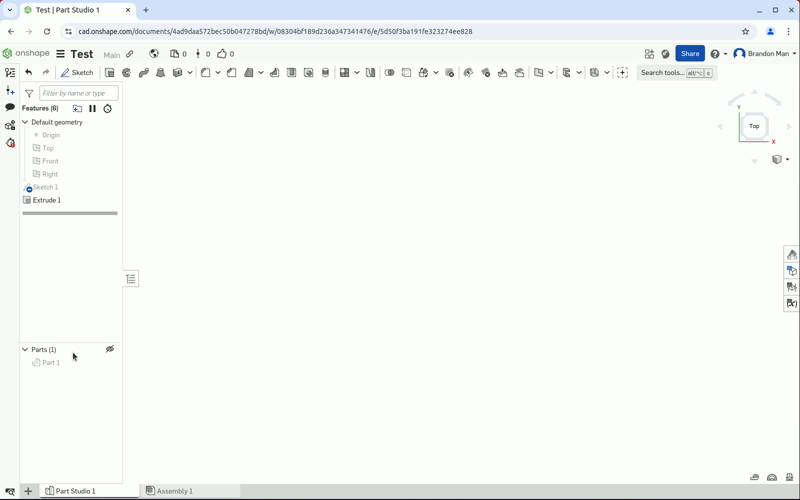
key(up)
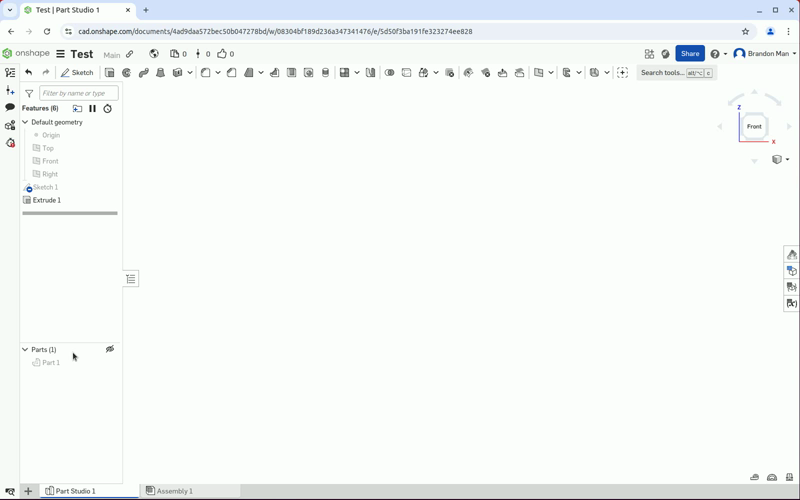
key_up(shift)
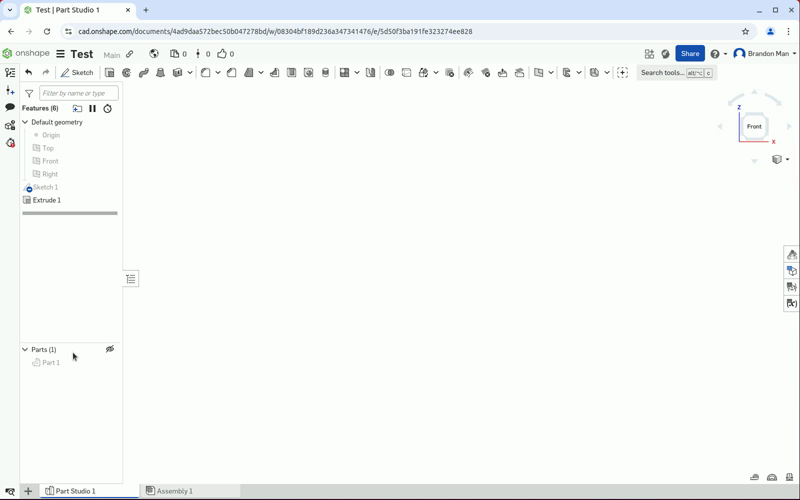
mouse_move(73, 352)
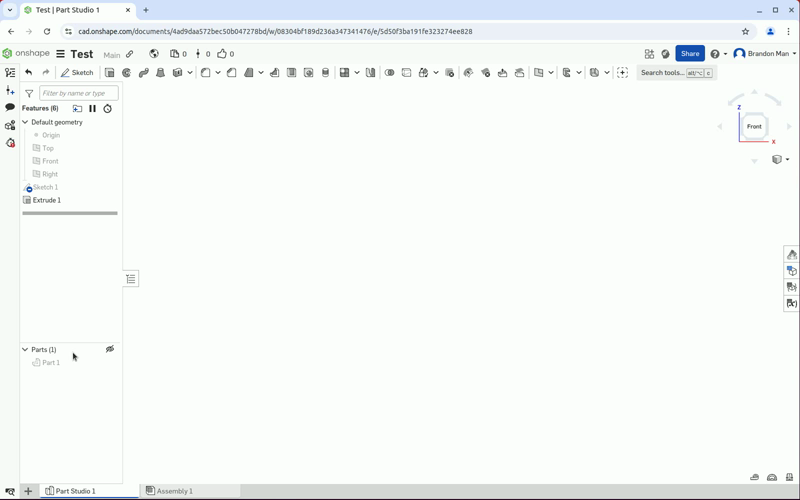
key(shift+y)
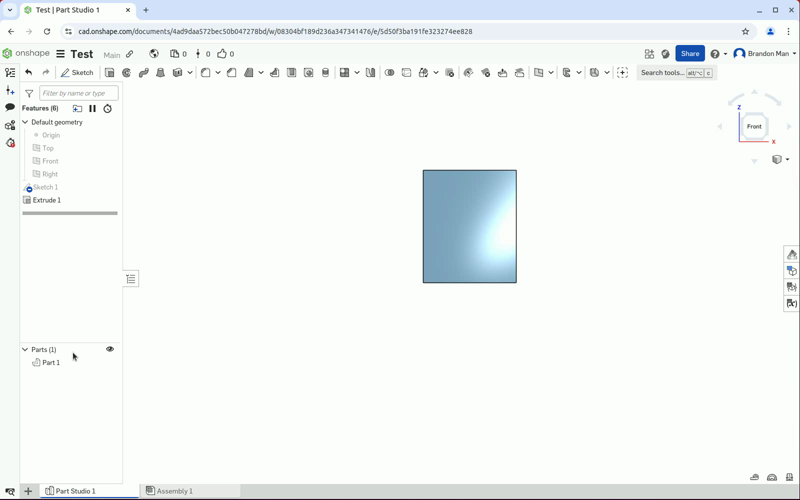
mouse_move(541, 75)
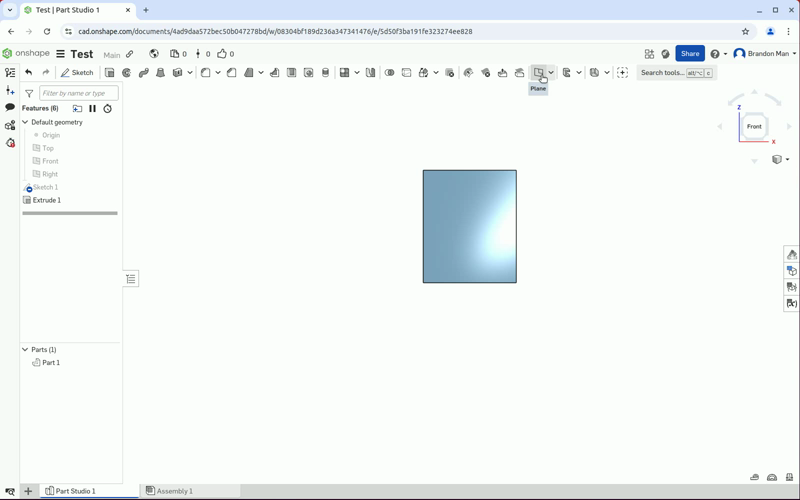
click(541, 75)
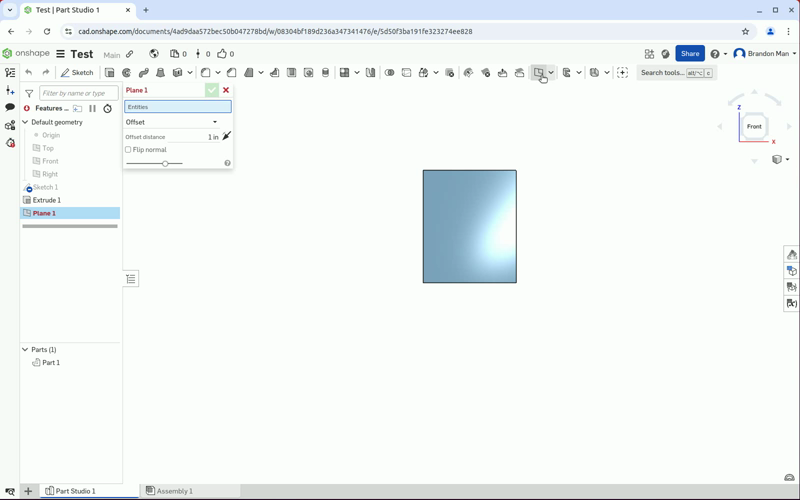
mouse_move(73, 163)
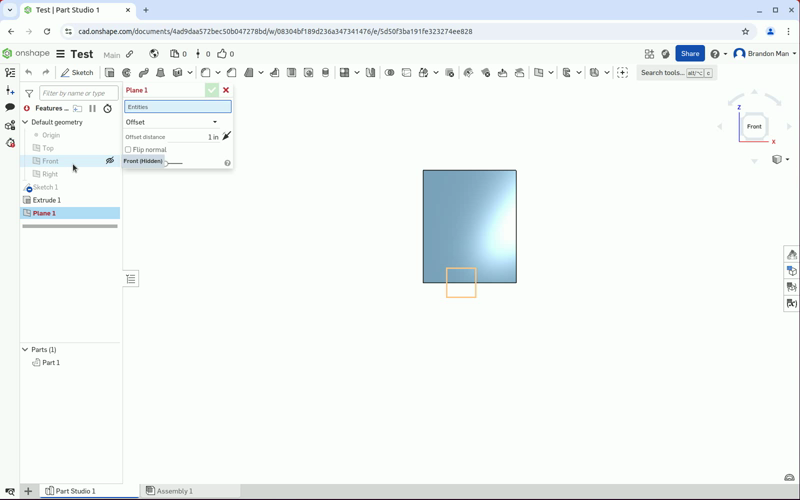
click(73, 163)
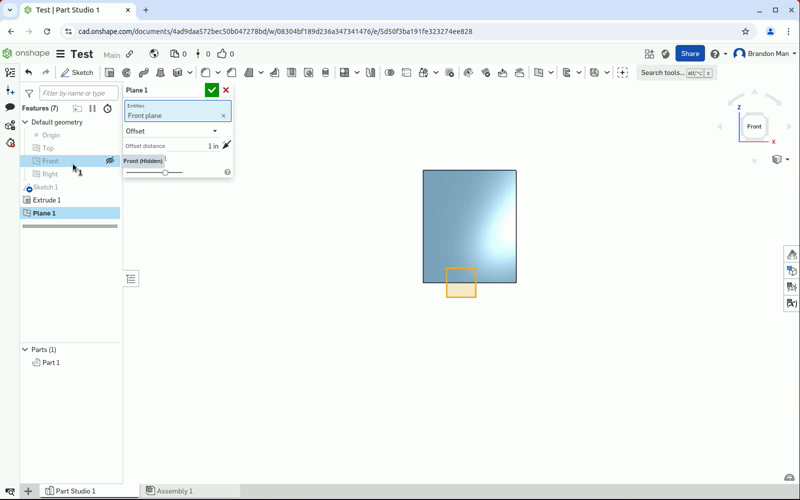
key(tab, 2)
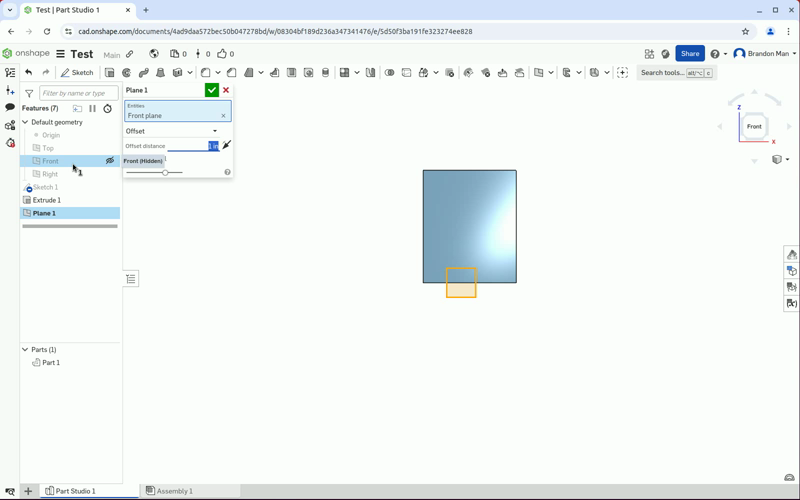
text(8.411)
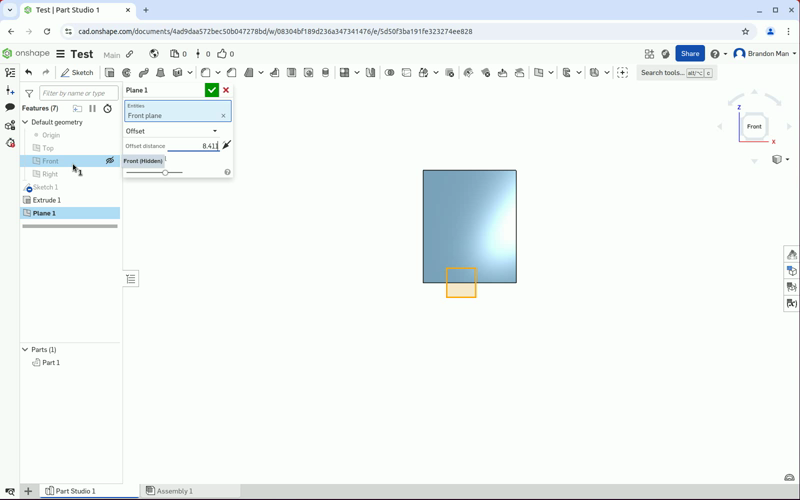
key(enter, 2)
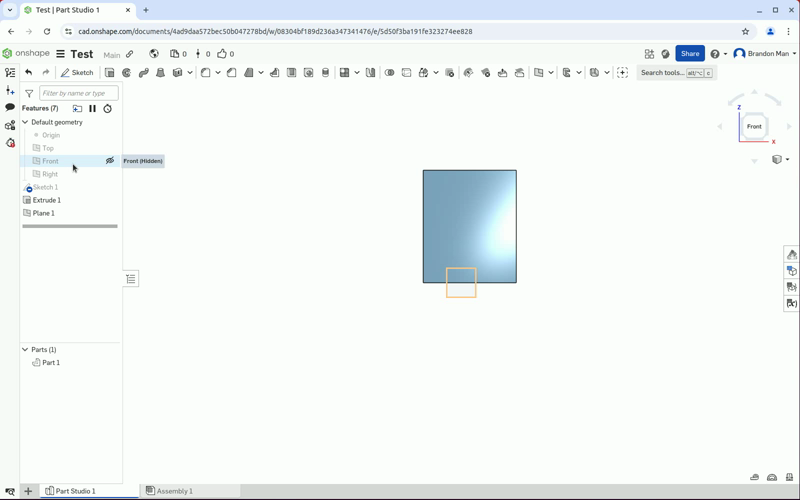
key(shift+s)
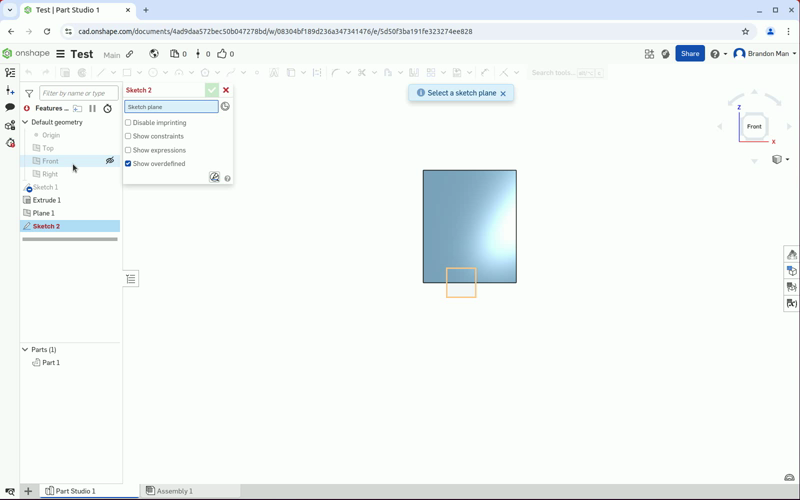
mouse_move(73, 215)
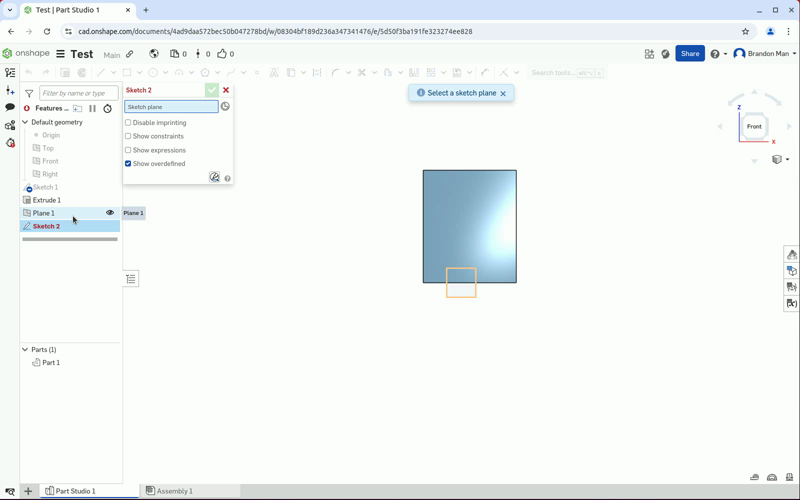
click(73, 215)
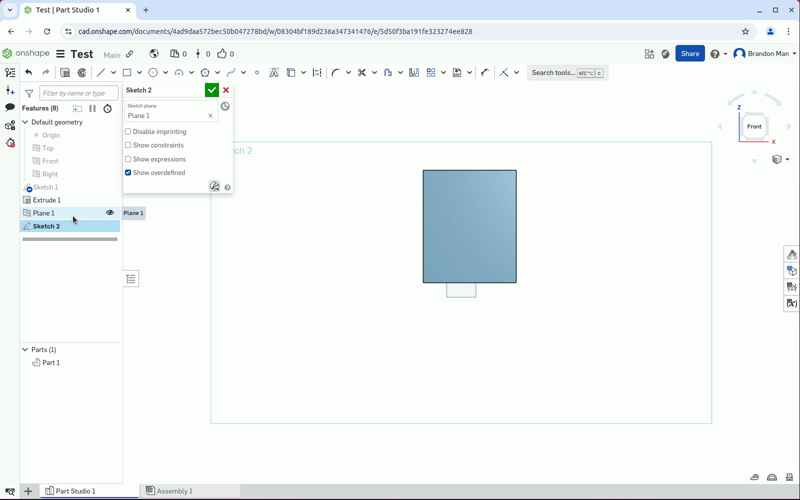
mouse_move(73, 352)
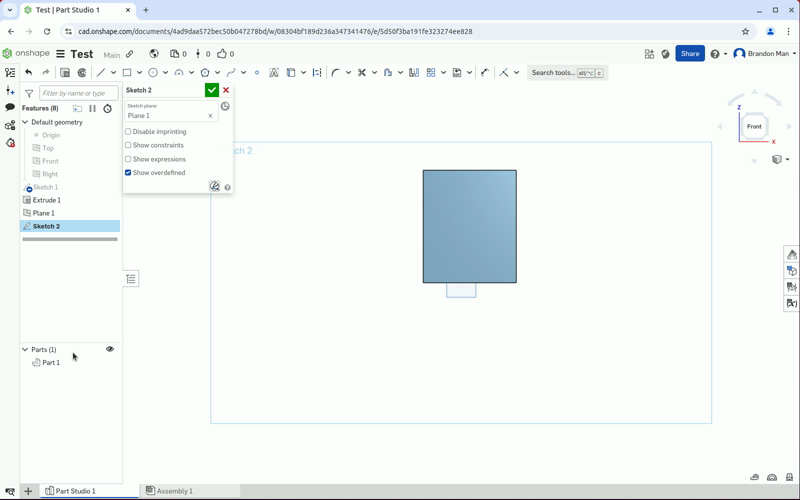
key(y)
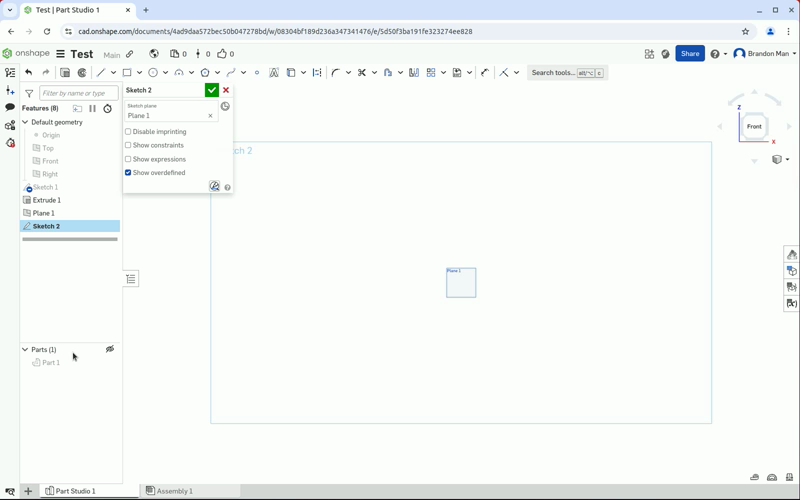
key(c)
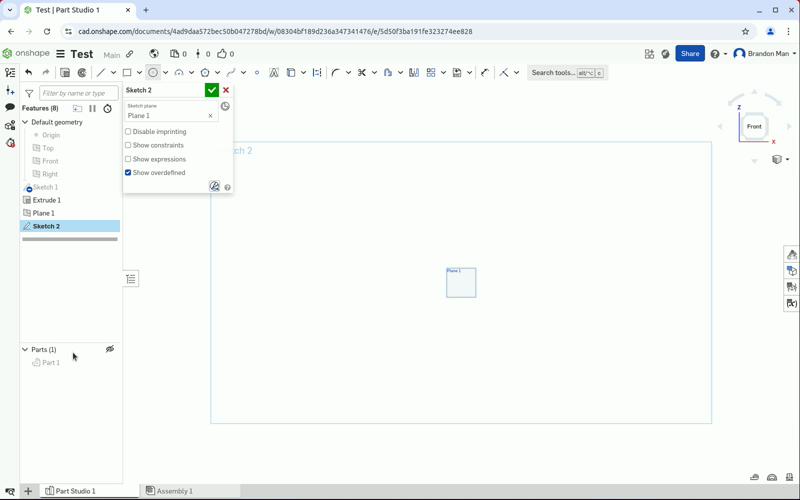
key_down(shift)
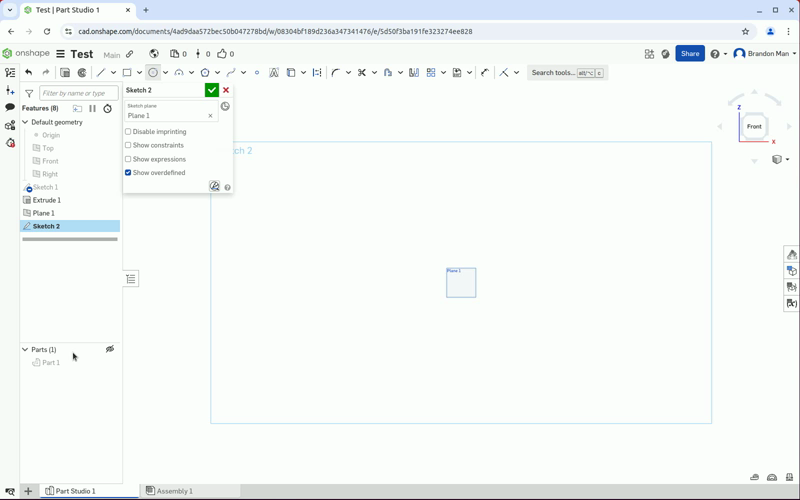
mouse_move(473, 219)
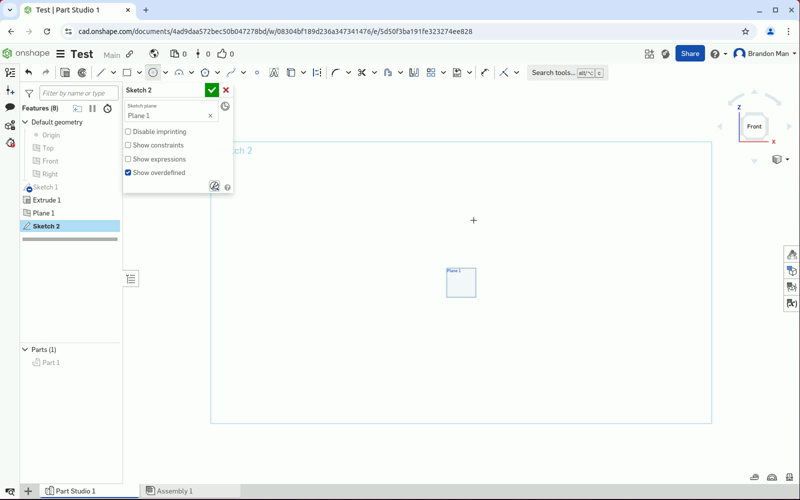
click(473, 219)
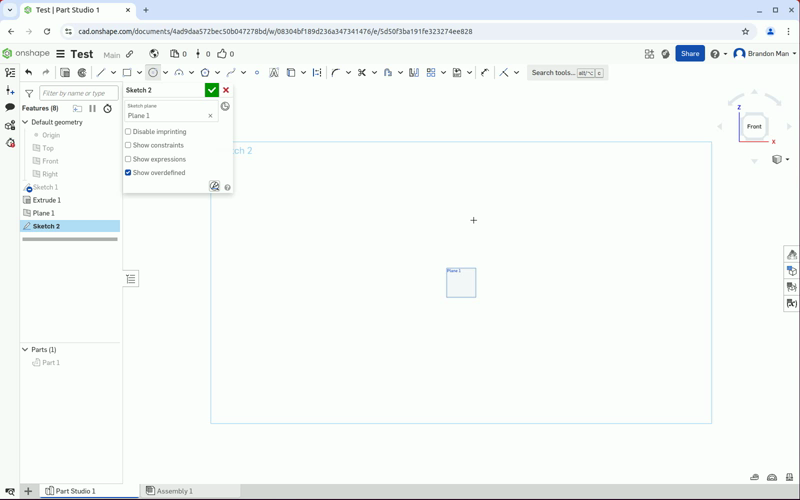
key_up(shift)
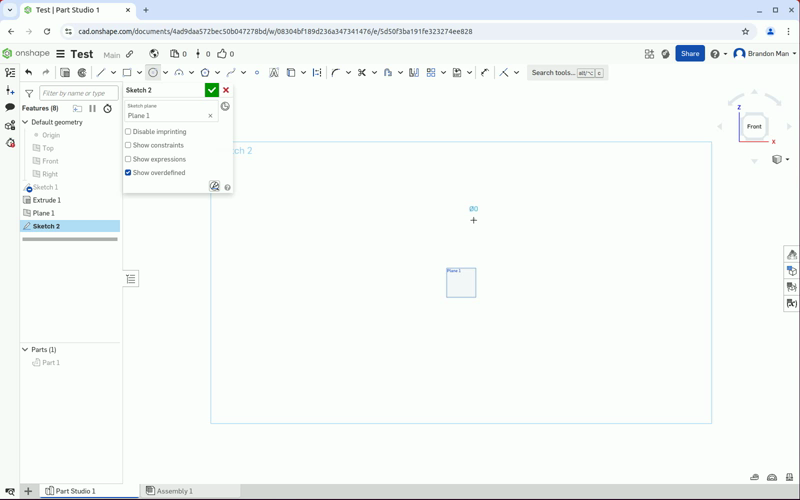
mouse_move(497, 219)
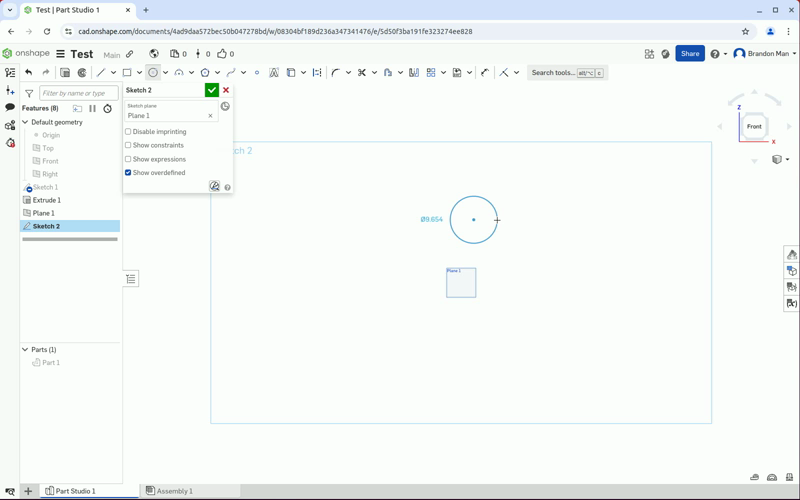
click(497, 219)
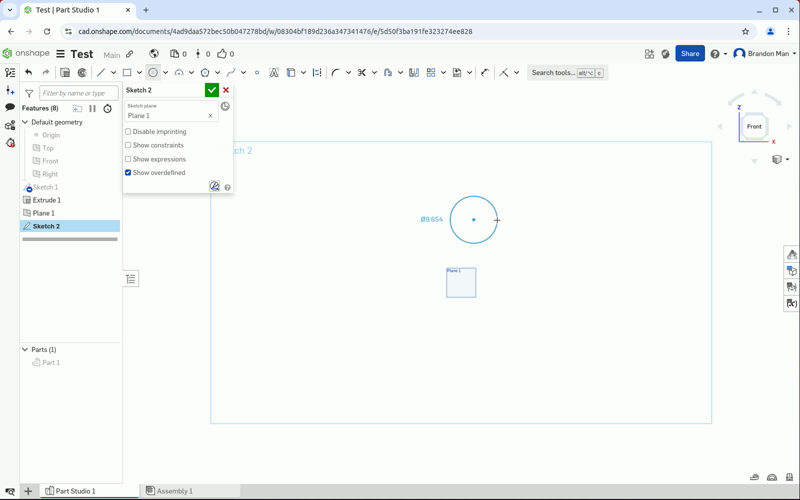
key(esc)
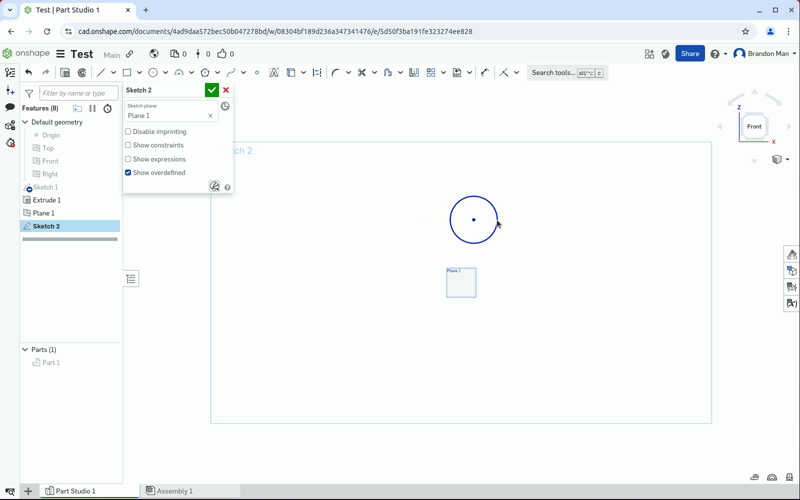
mouse_move(472, 231)
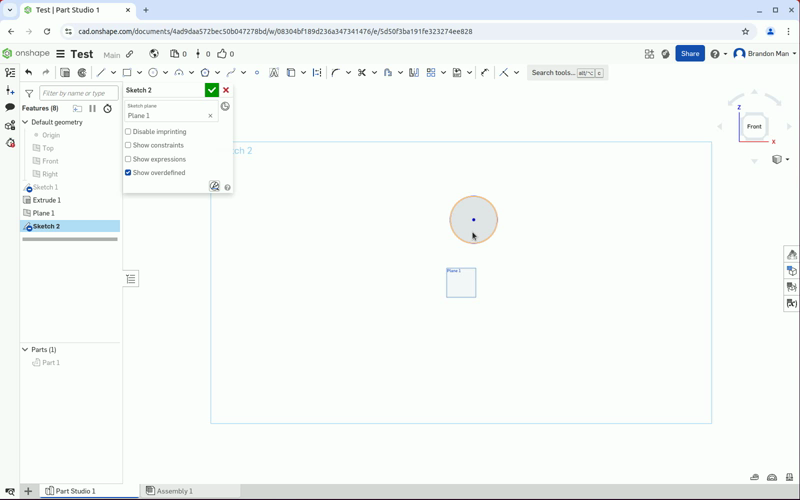
scroll(6)
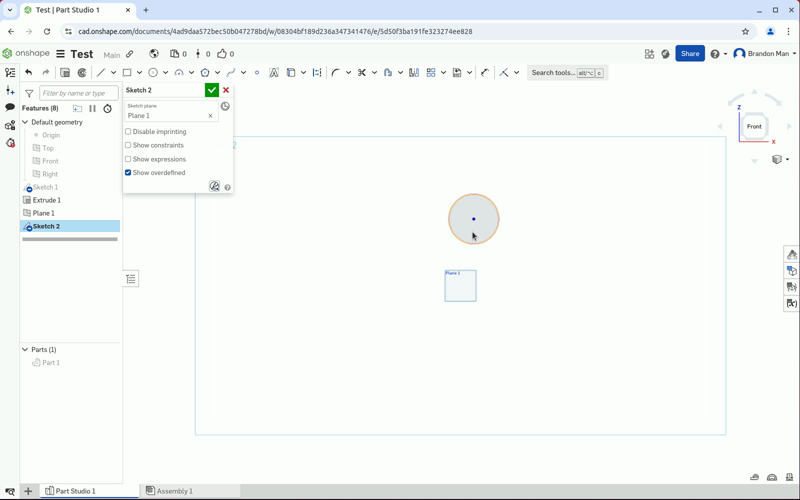
scroll(6)
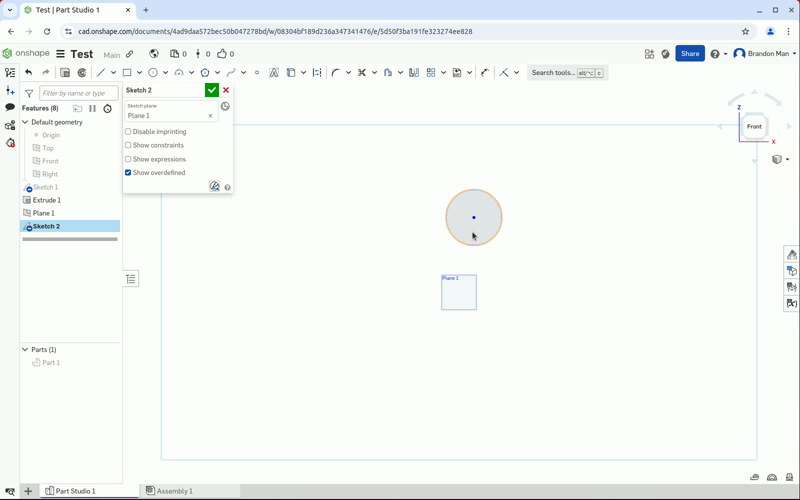
scroll(6)
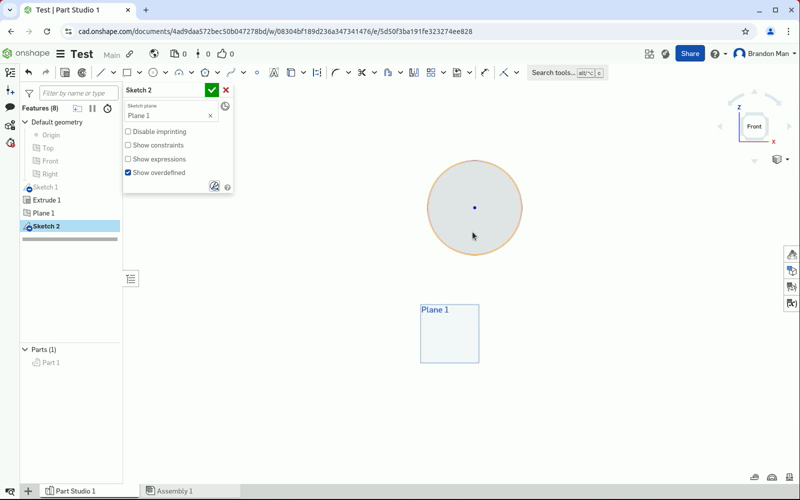
scroll(6)
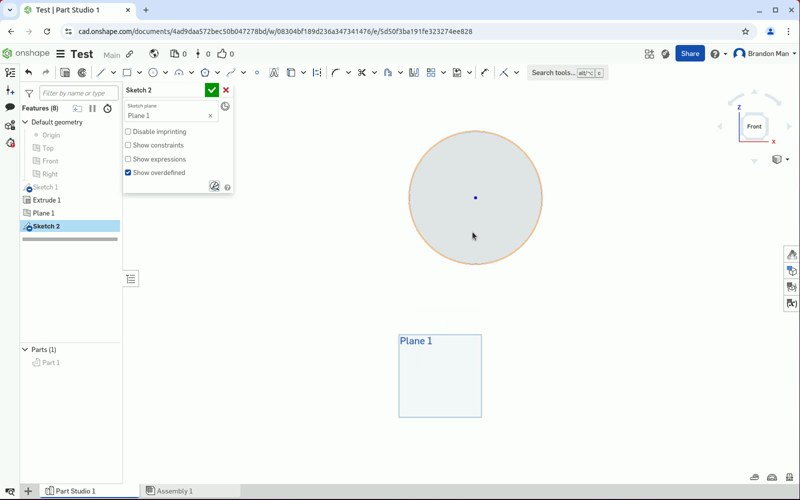
scroll(6)
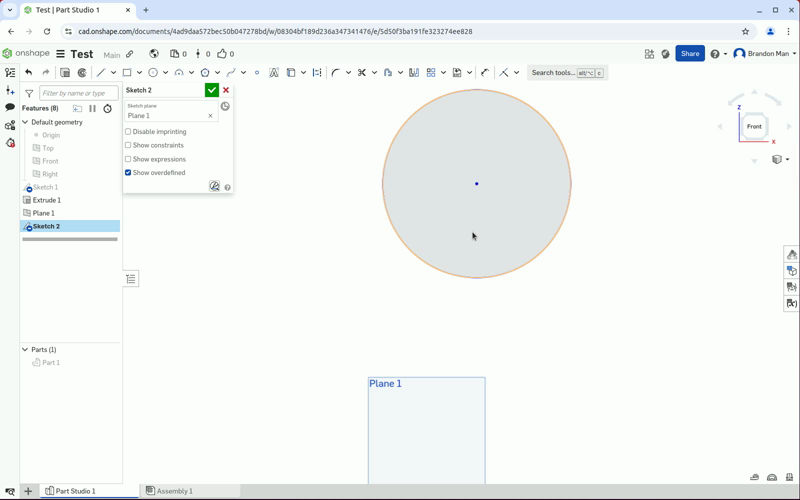
scroll(6)
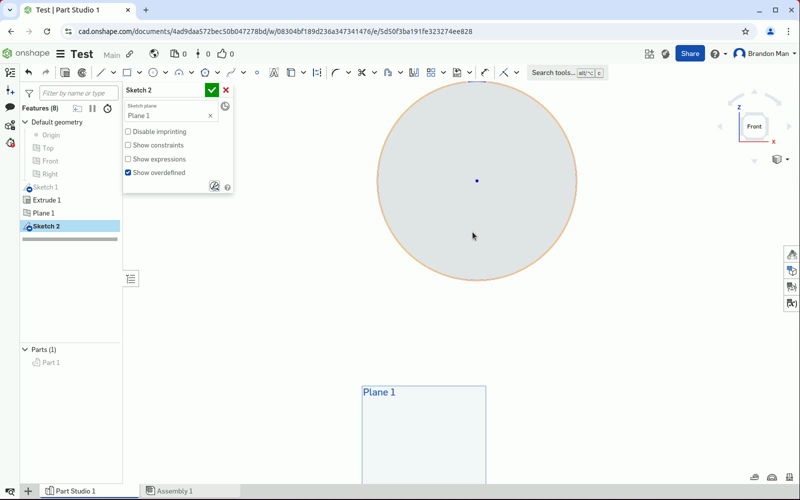
scroll(6)
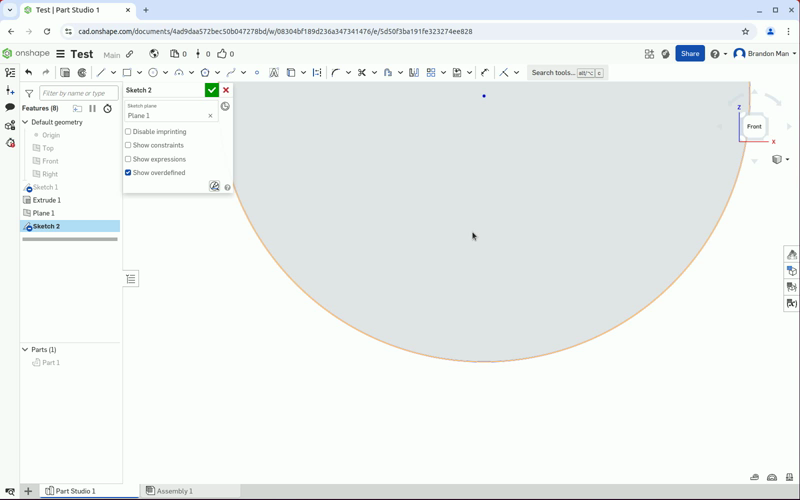
click(472, 231)
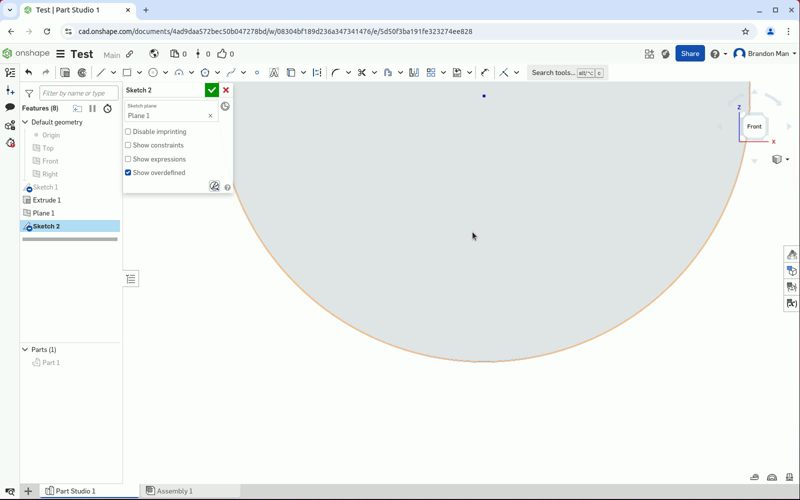
scroll(-6)
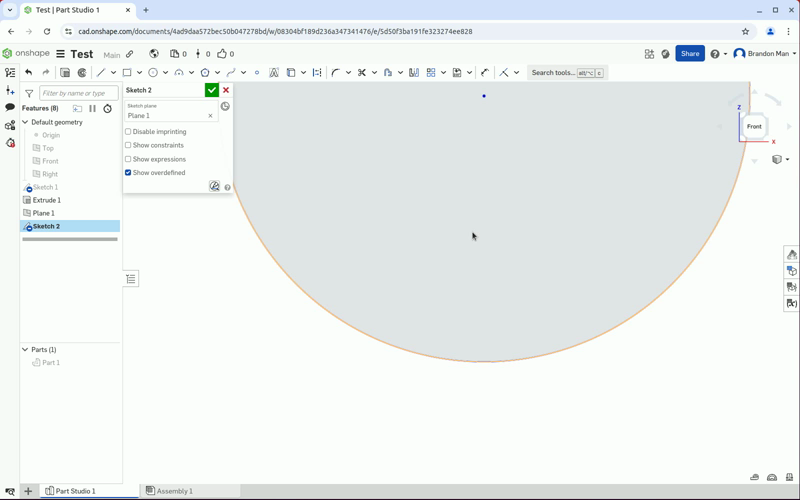
scroll(-6)
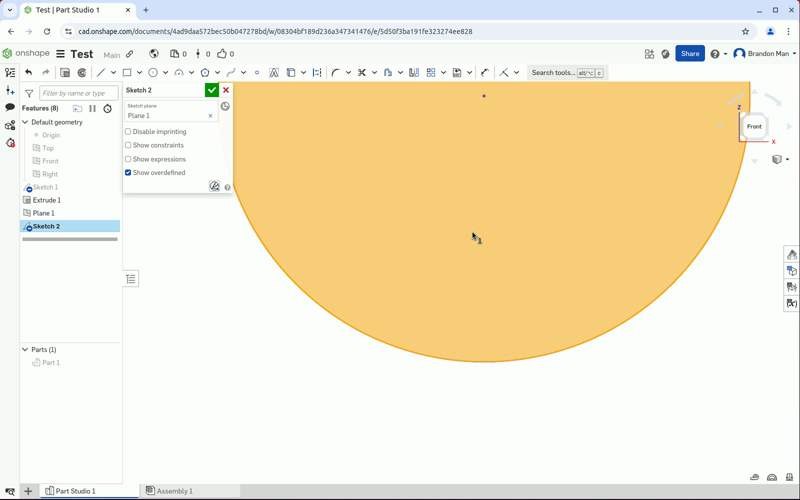
scroll(-6)
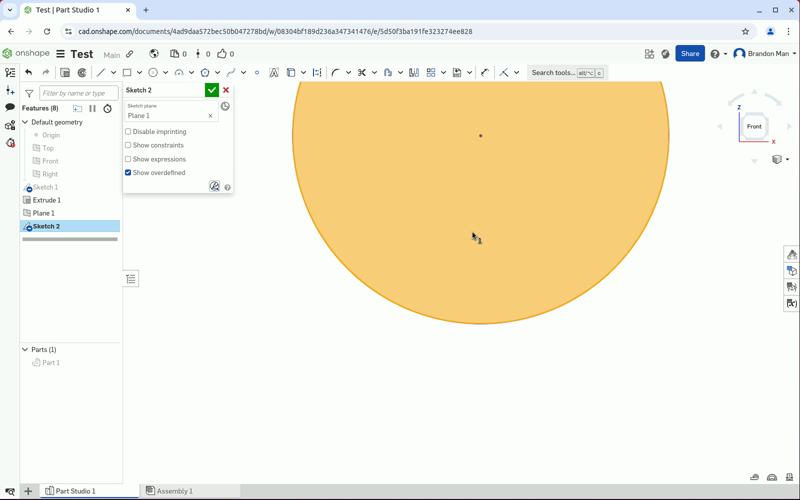
scroll(-6)
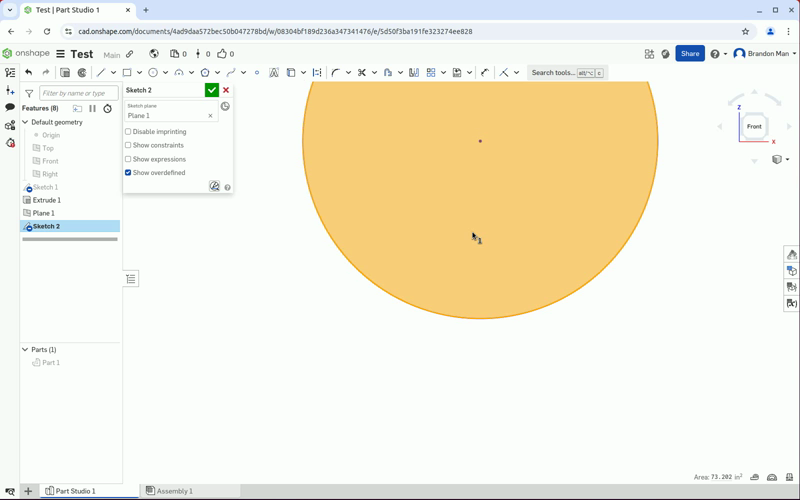
scroll(-6)
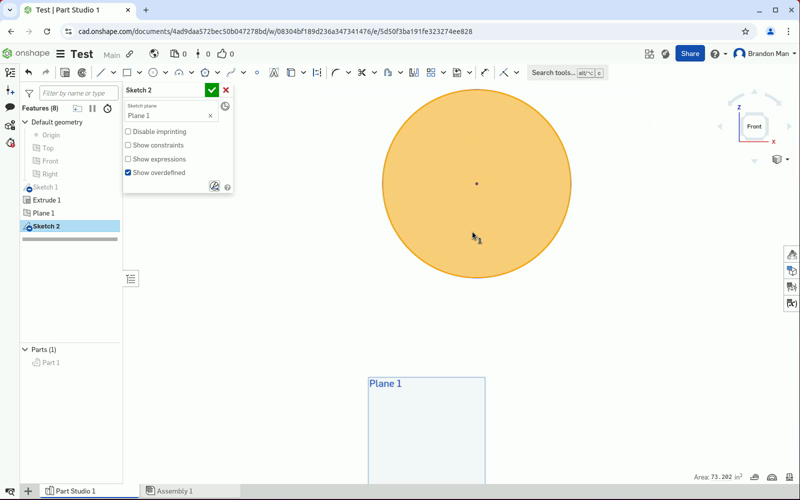
scroll(-6)
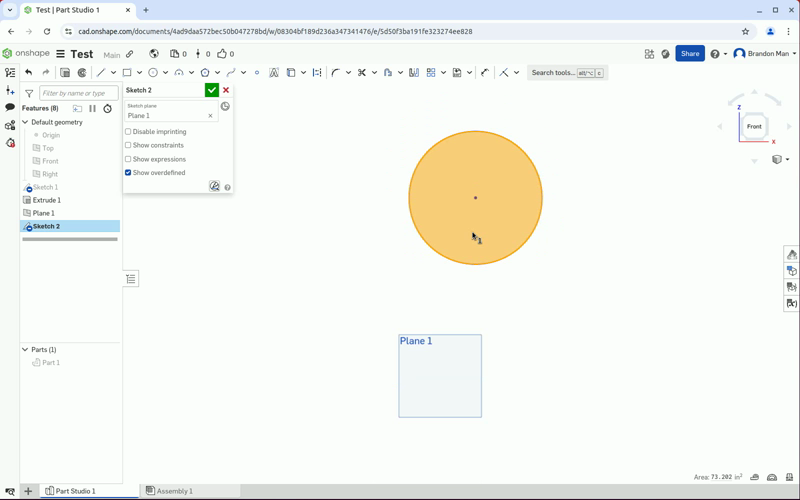
scroll(-6)
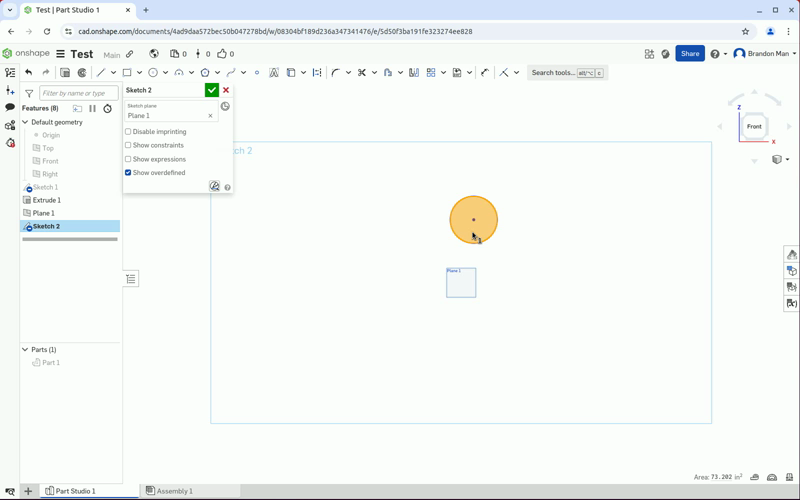
mouse_move(73, 352)
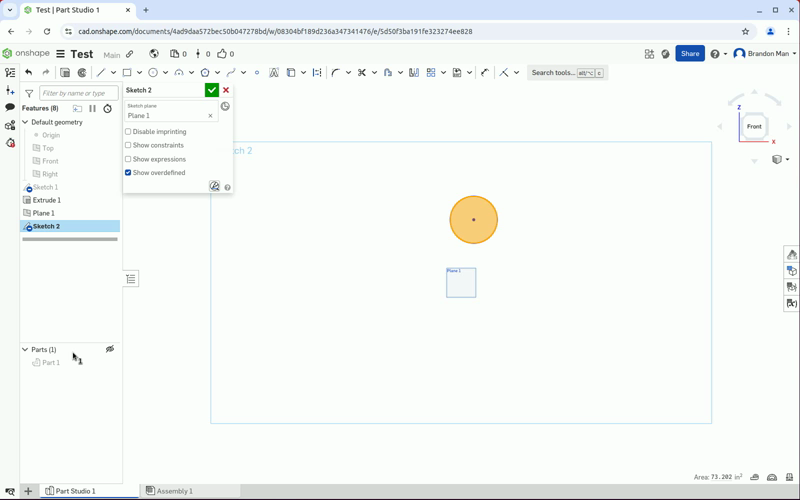
key(shift+y)
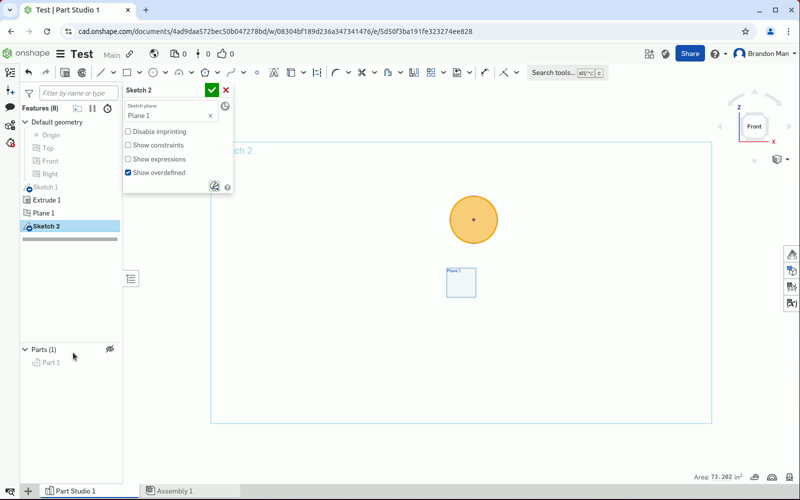
key(shift+e)
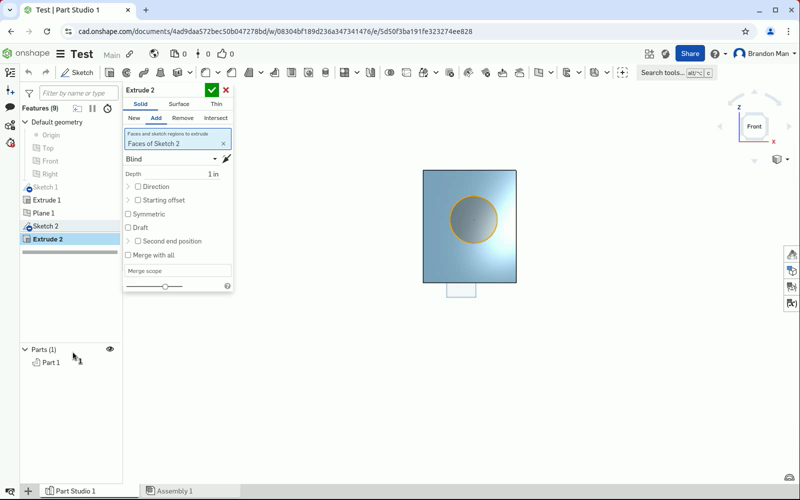
mouse_move(143, 106)
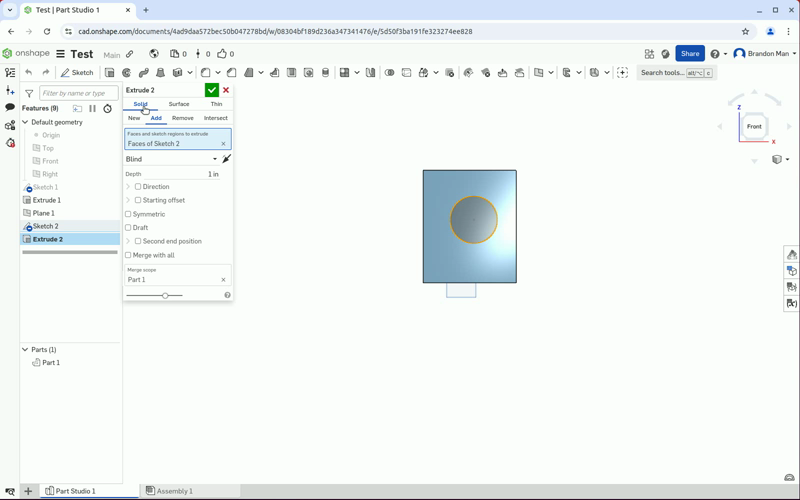
click(143, 106)
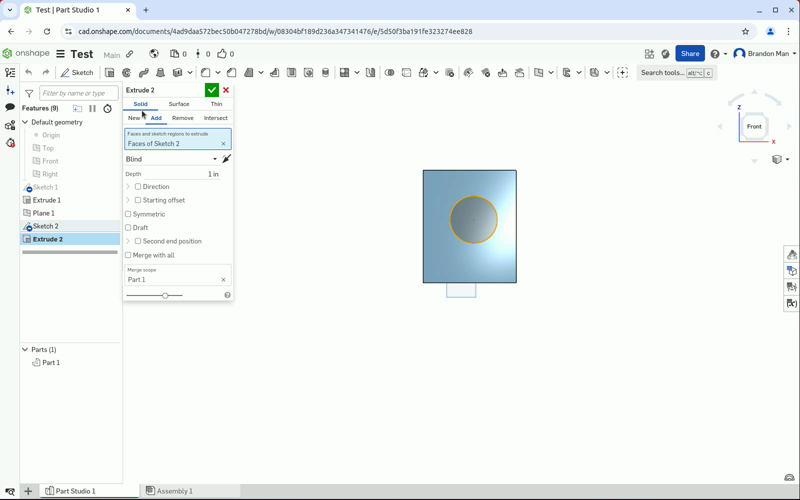
mouse_move(137, 120)
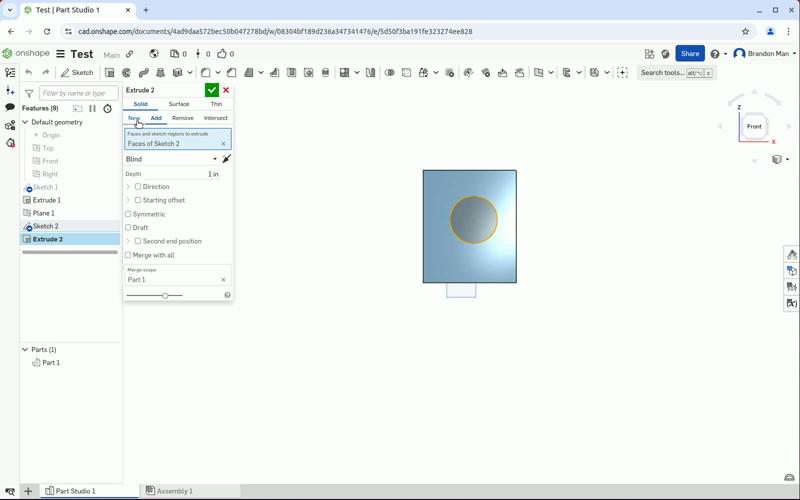
click(137, 120)
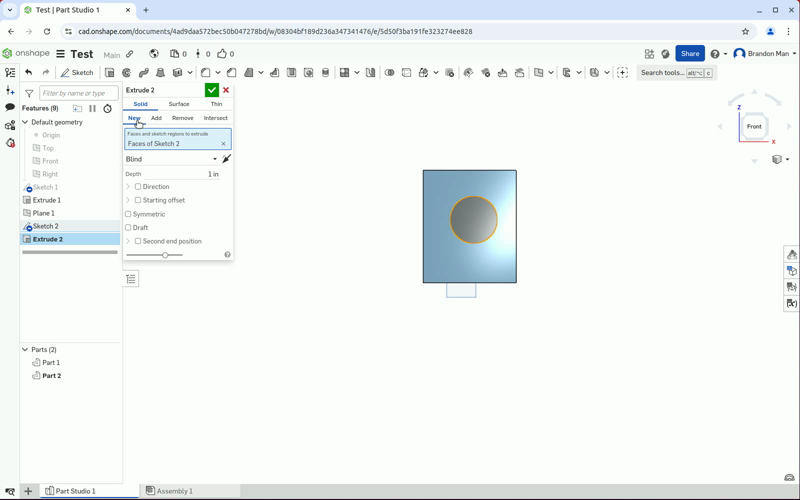
key(tab, 4)
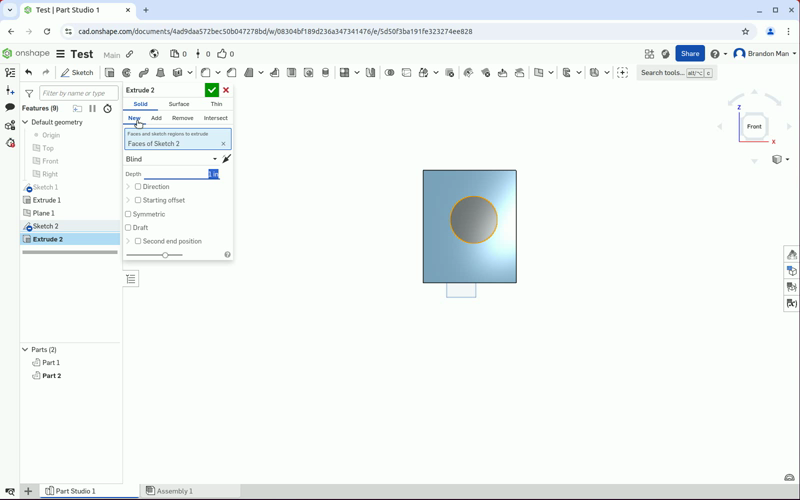
text(5.055)
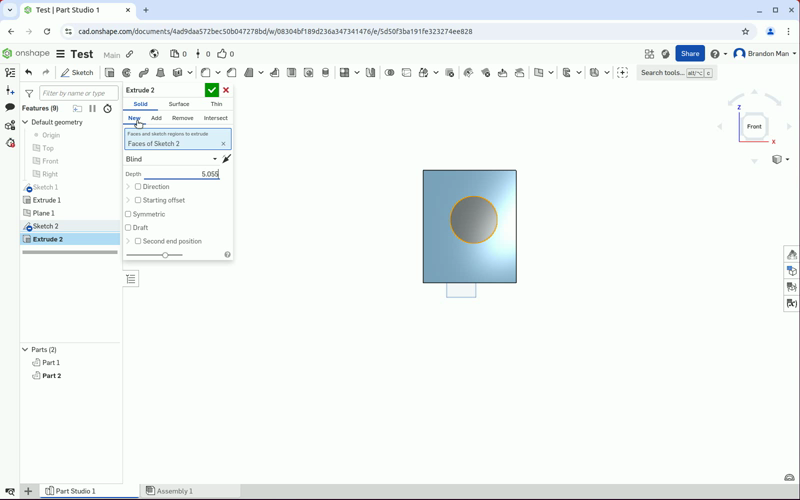
key(enter)
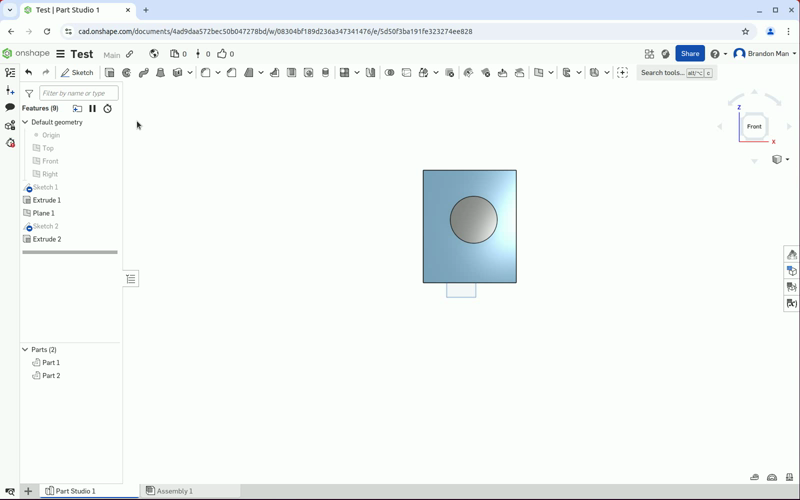
key(shift+h)
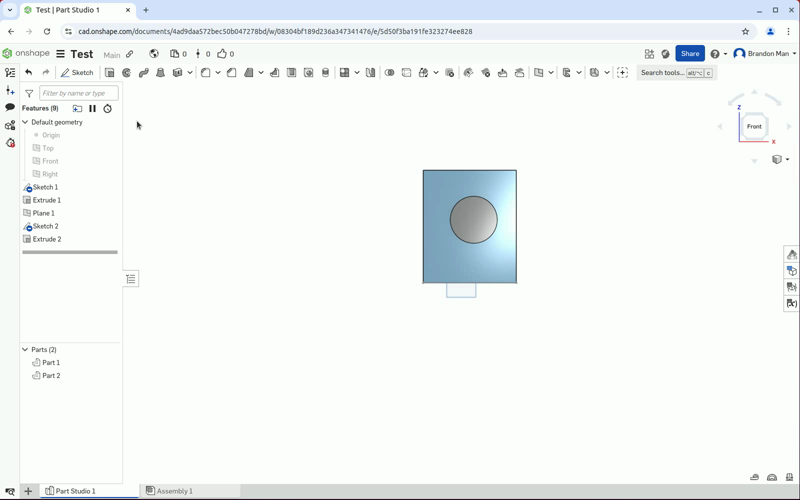
key(shift+h)
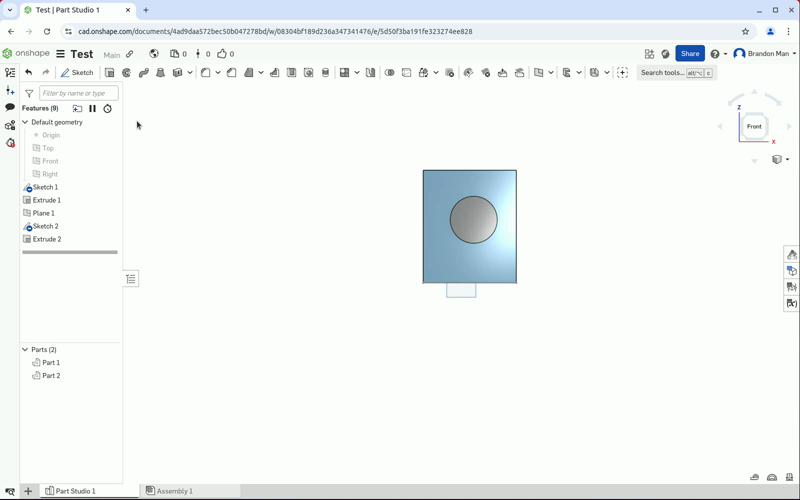
key(shift+7)
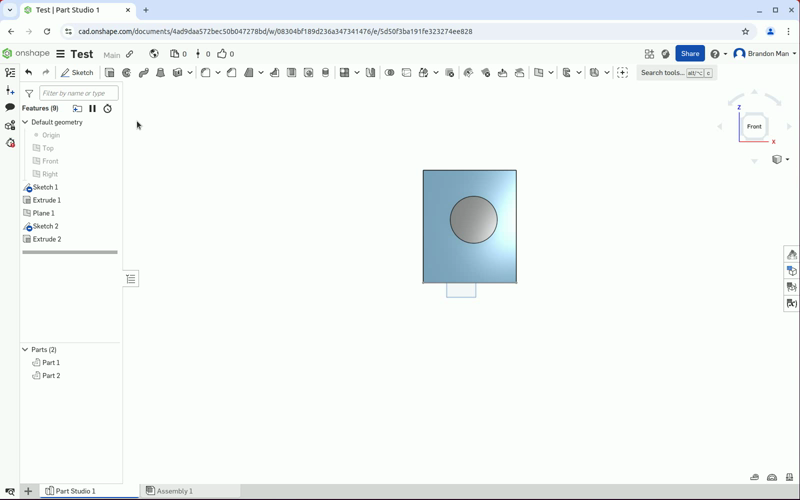
key(left, 2)
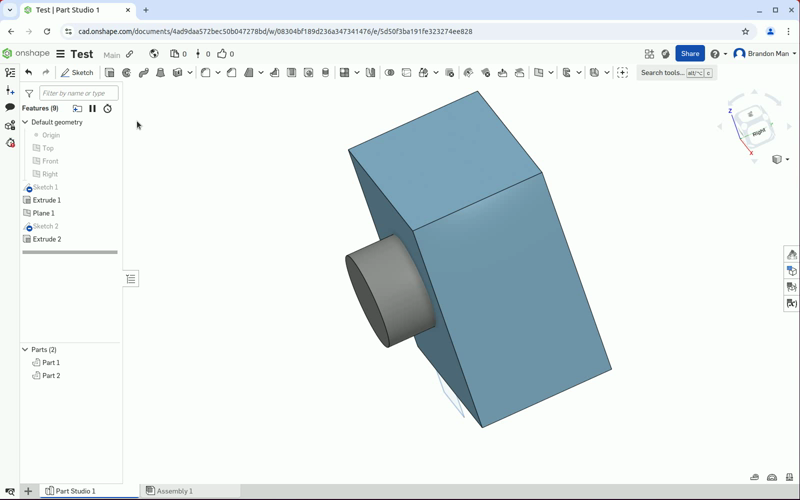
key(down, 2)
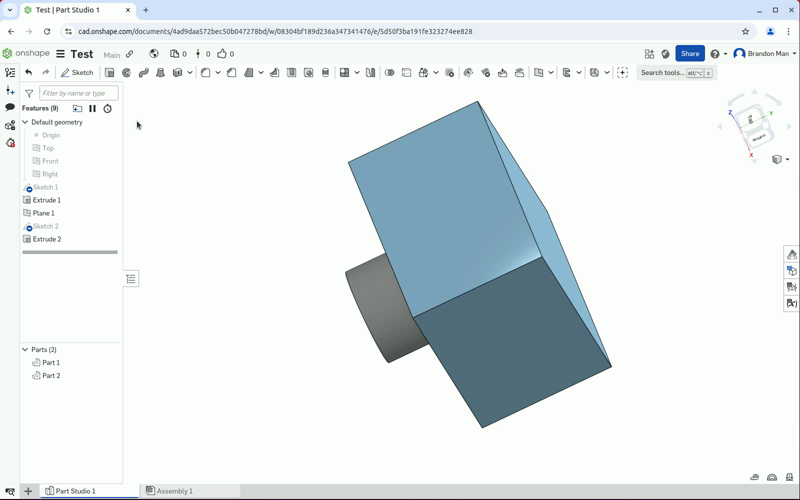
key(up, 2)
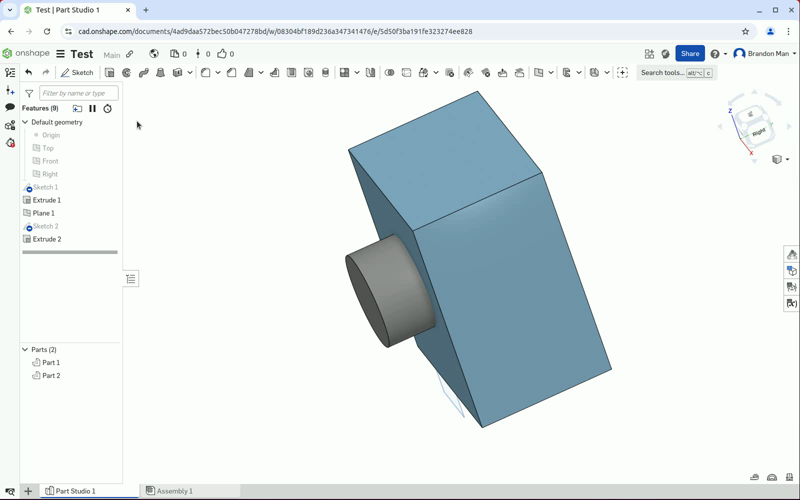
key(right, 2)
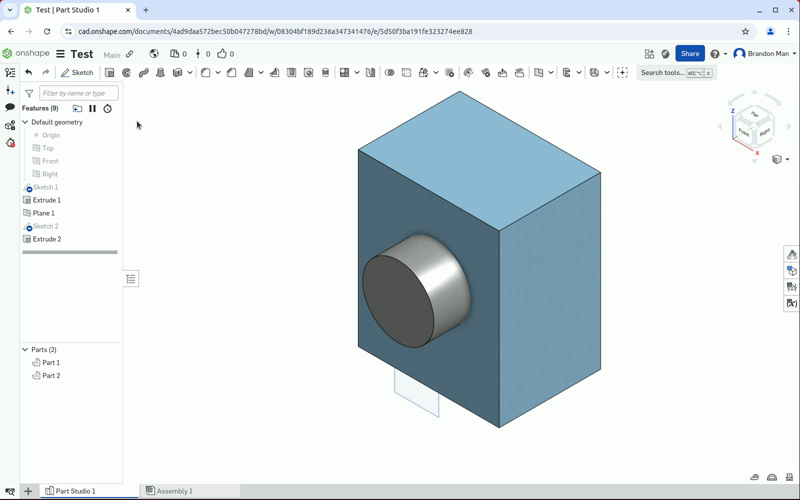
mouse_move(73, 189)
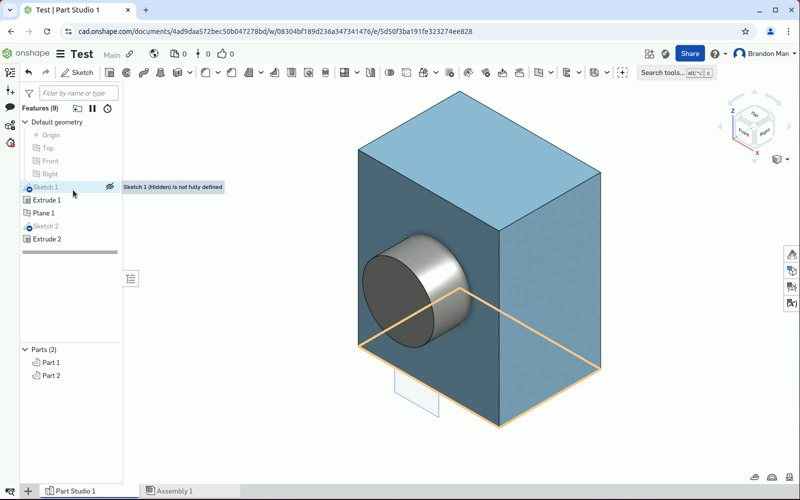
click(73, 189)